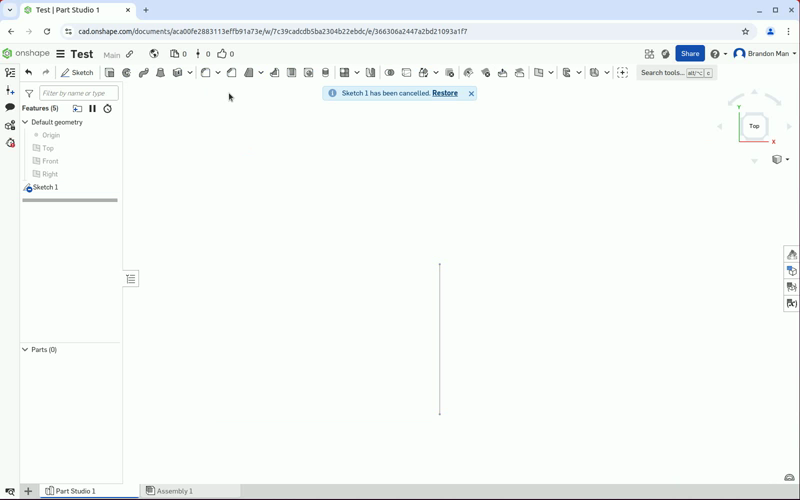
key(shift+h)
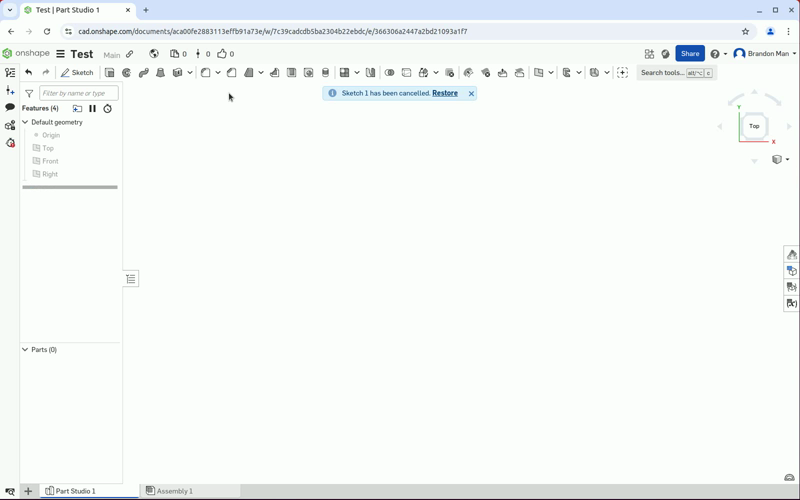
key(shift+s)
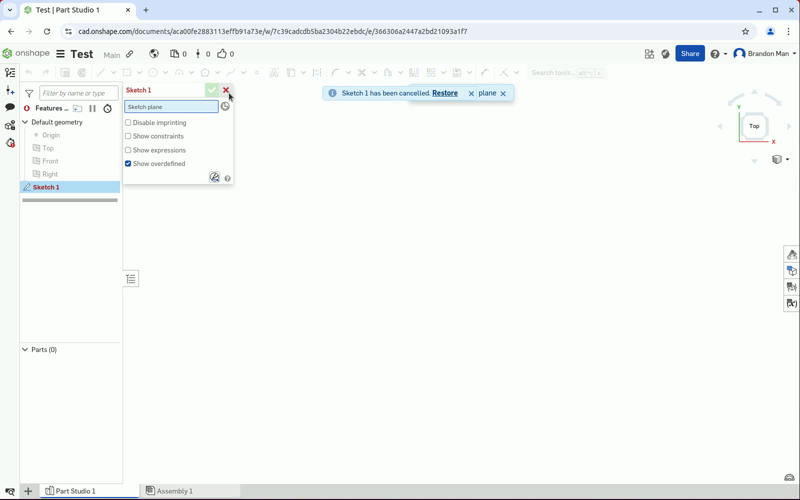
mouse_move(73, 150)
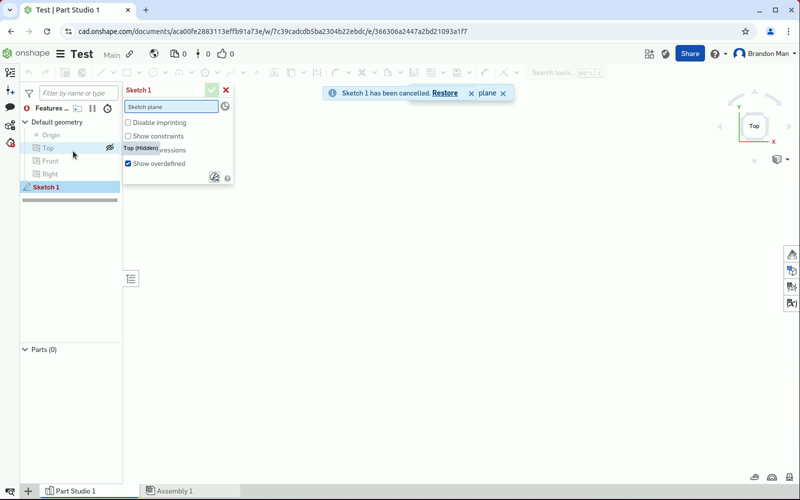
click(73, 150)
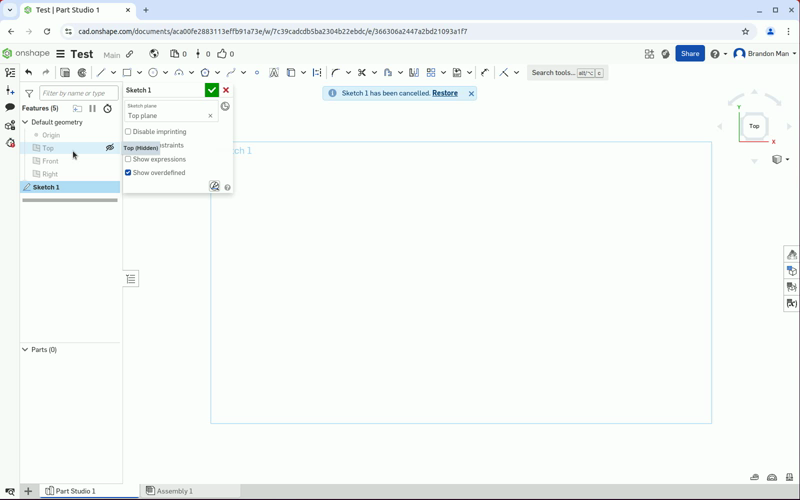
mouse_move(73, 352)
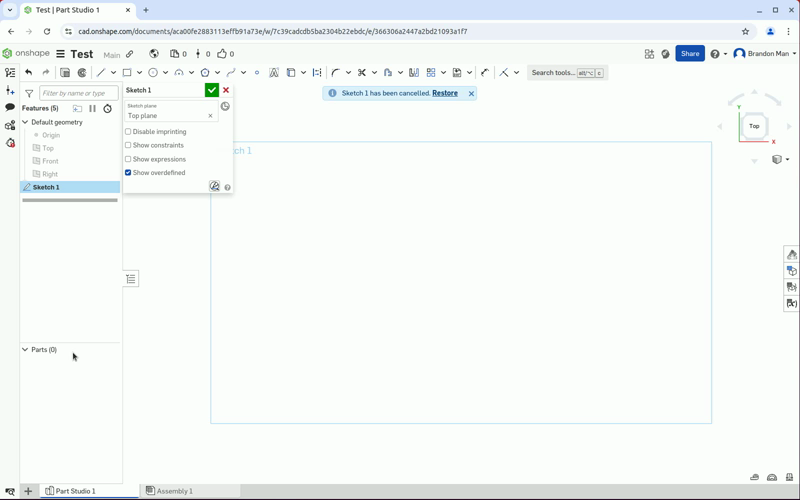
key(y)
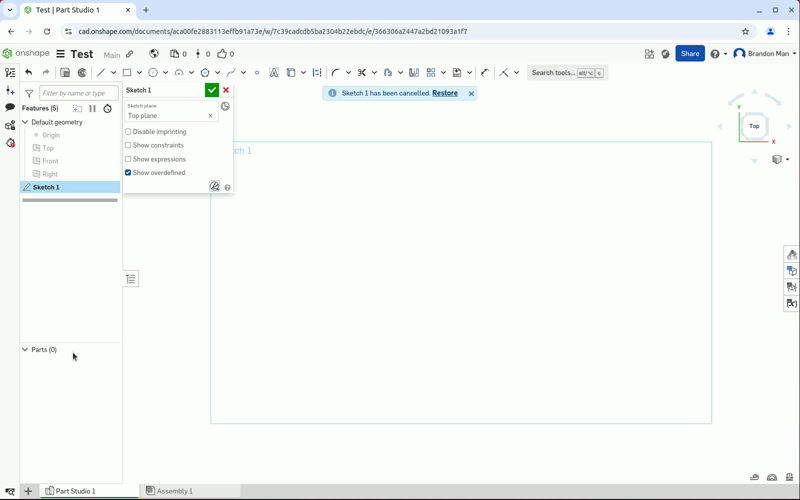
key(c)
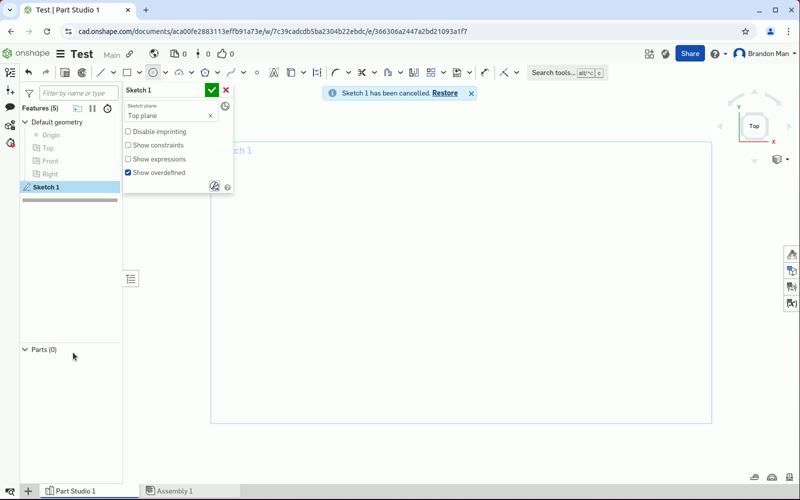
key_down(shift)
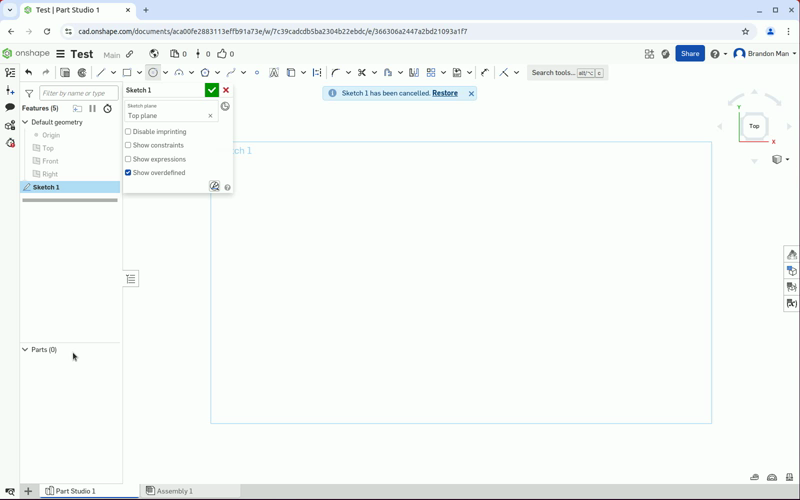
mouse_move(461, 282)
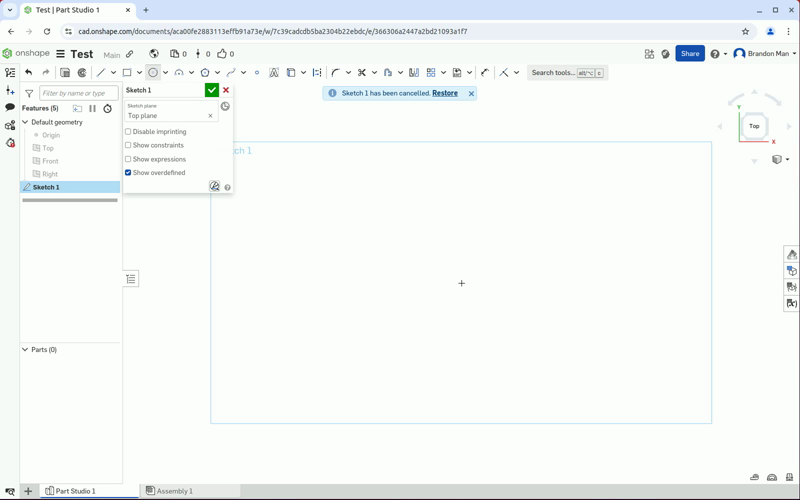
click(461, 282)
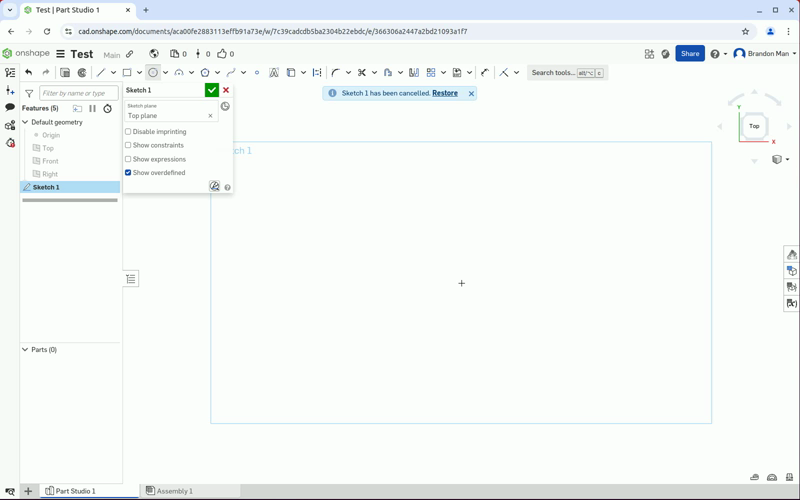
key_up(shift)
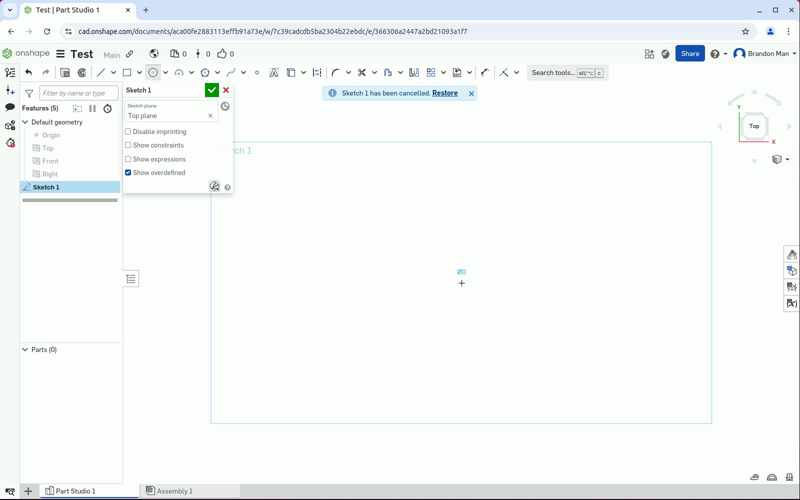
mouse_move(565, 282)
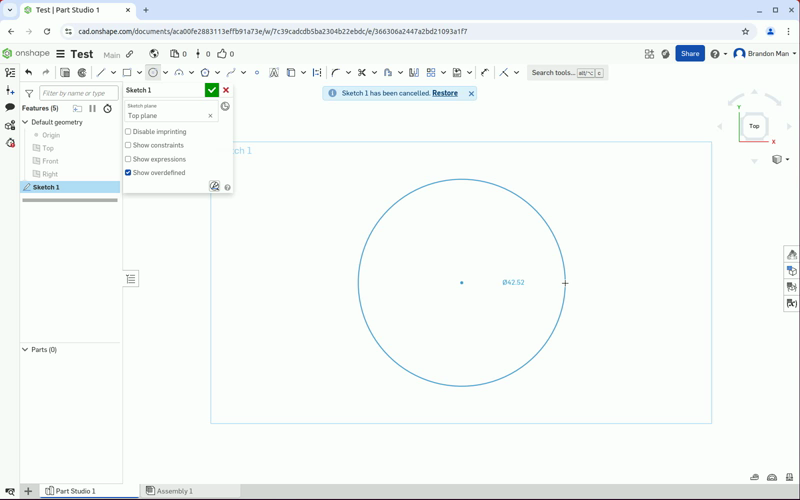
click(565, 282)
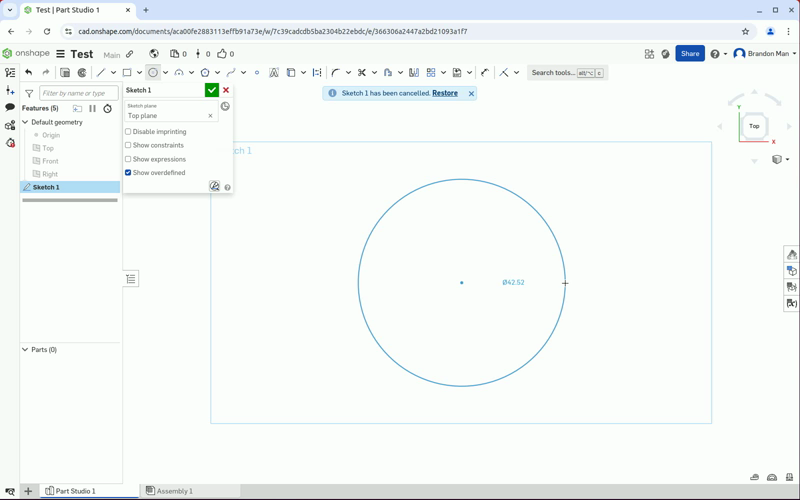
key(esc)
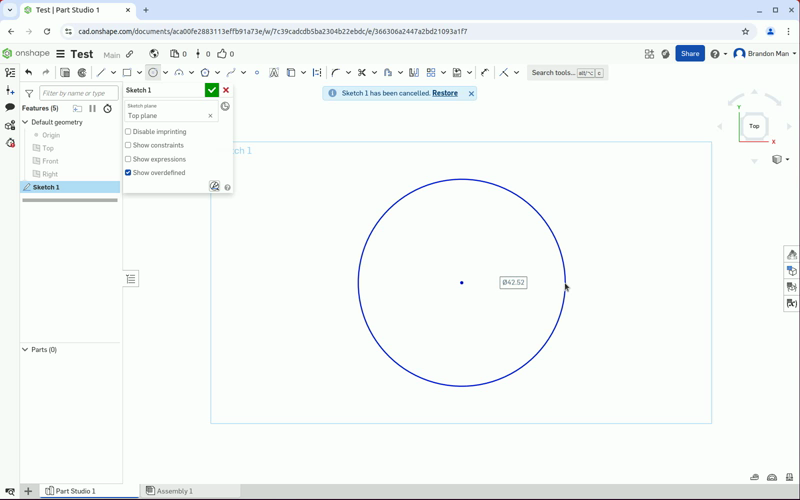
key(c)
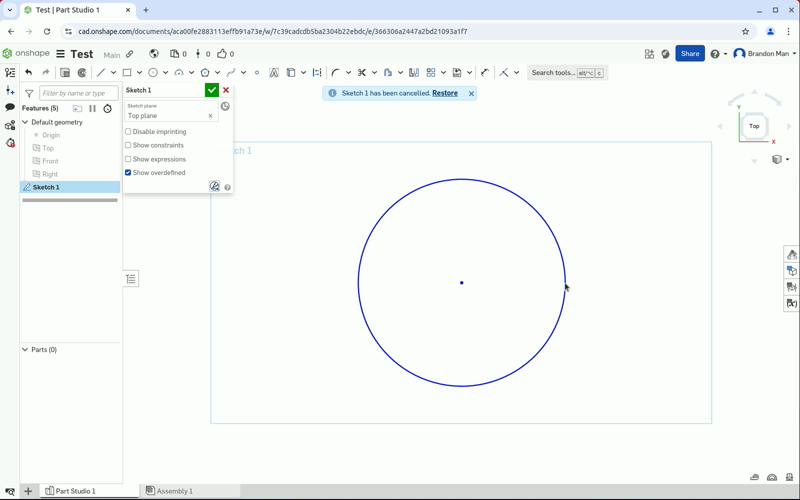
key_down(shift)
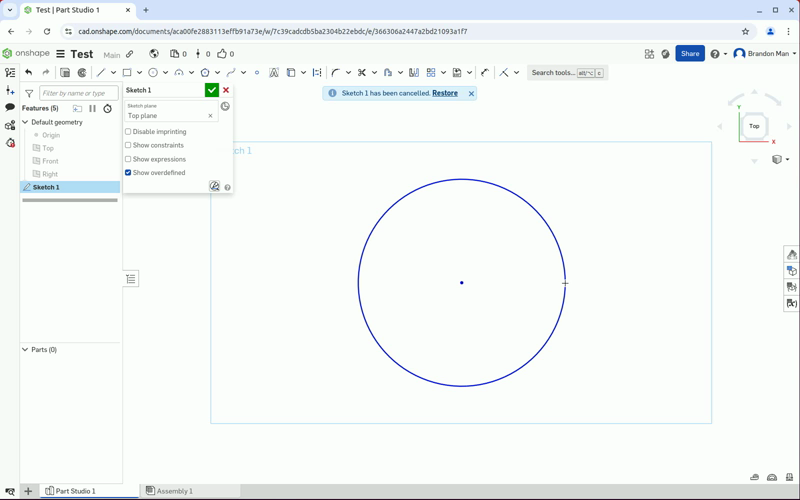
mouse_move(461, 282)
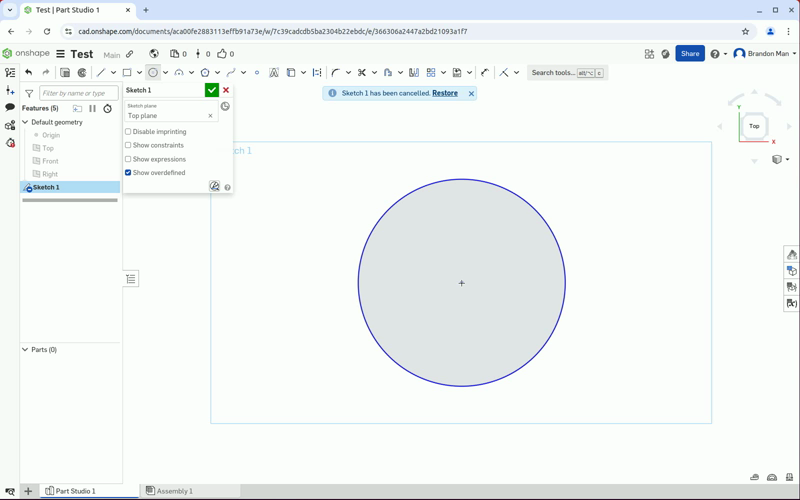
click(461, 282)
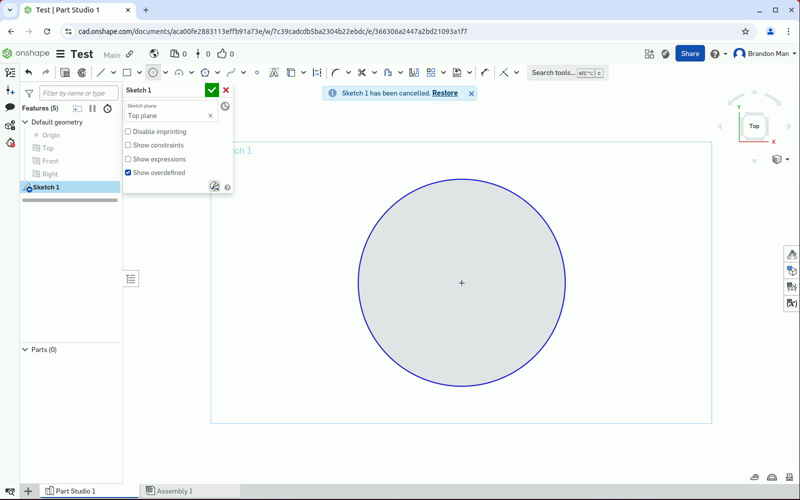
key_up(shift)
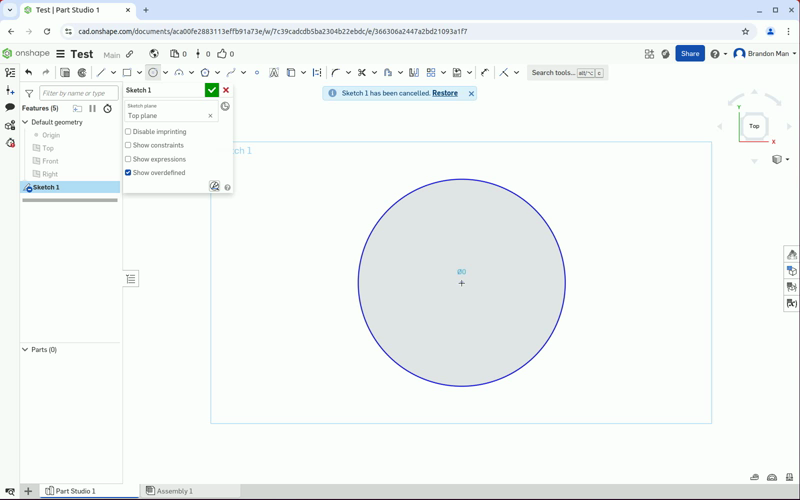
mouse_move(500, 282)
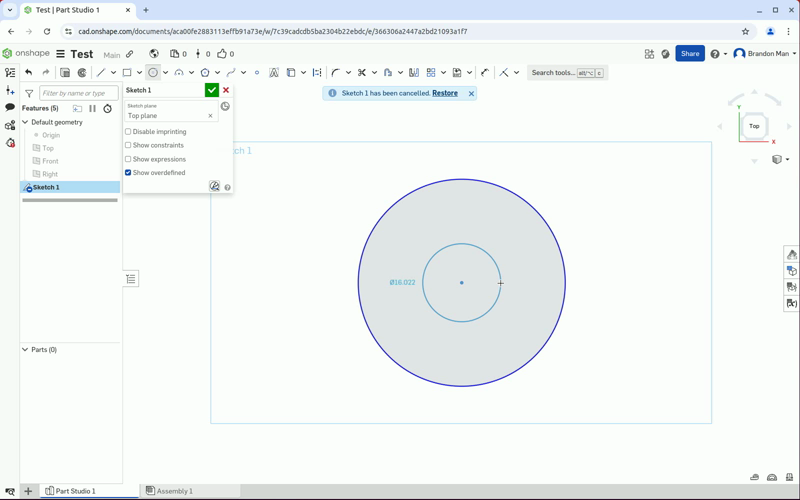
click(500, 282)
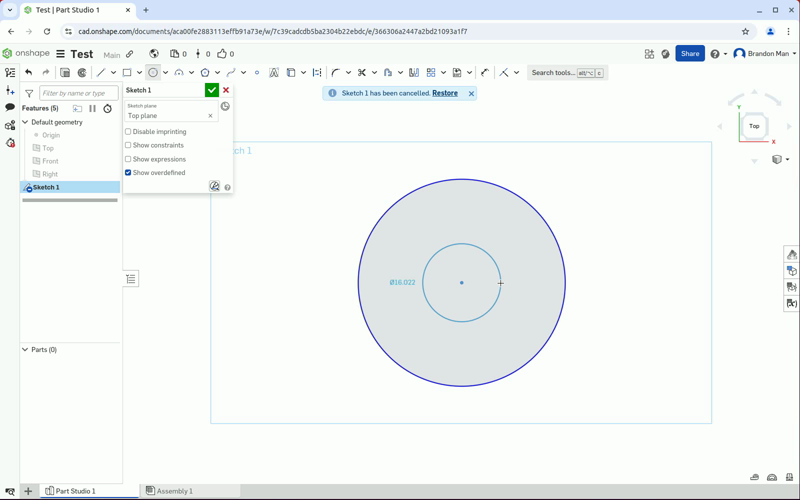
key(esc)
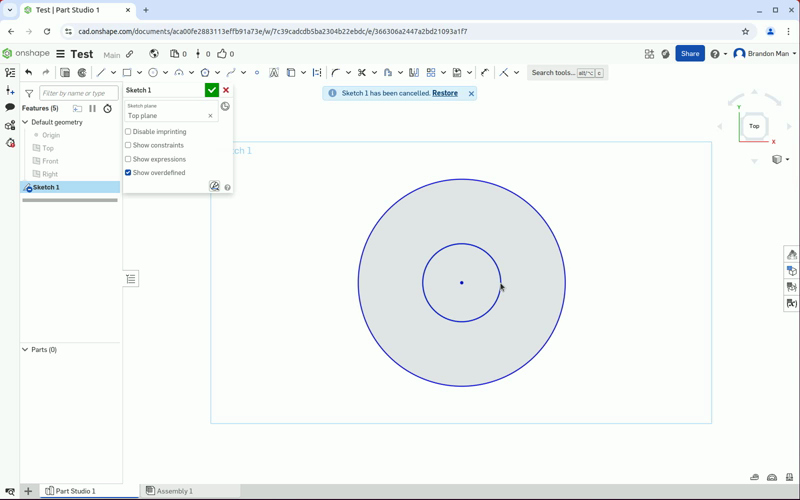
mouse_move(496, 343)
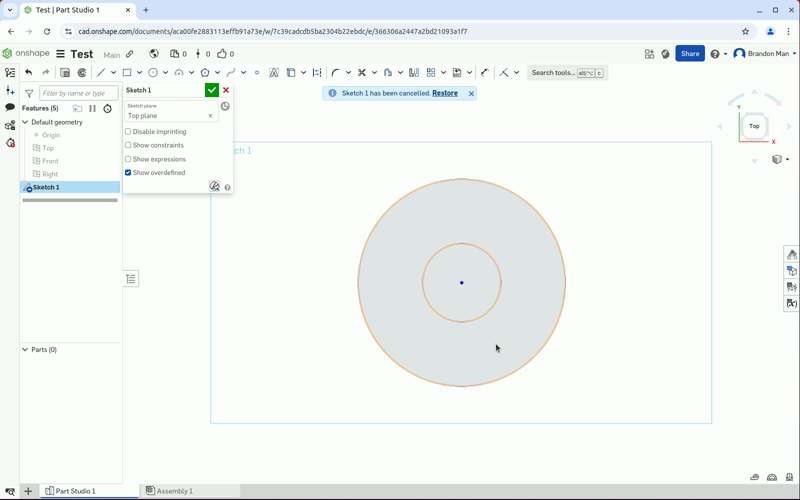
click(496, 343)
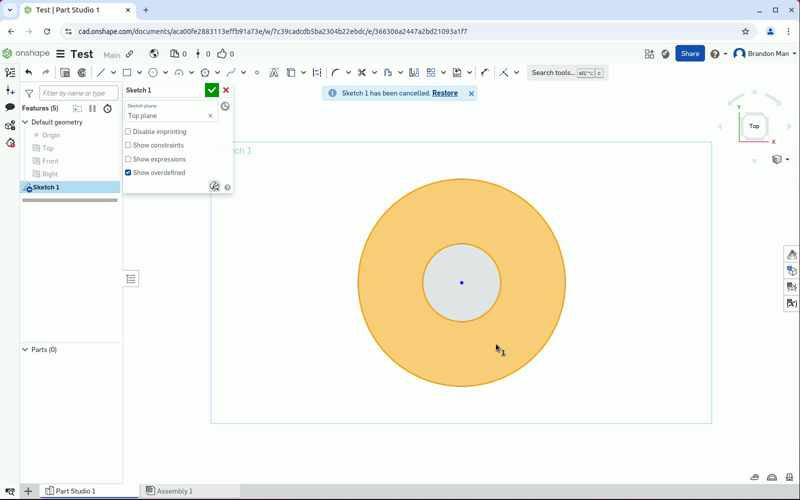
mouse_move(73, 352)
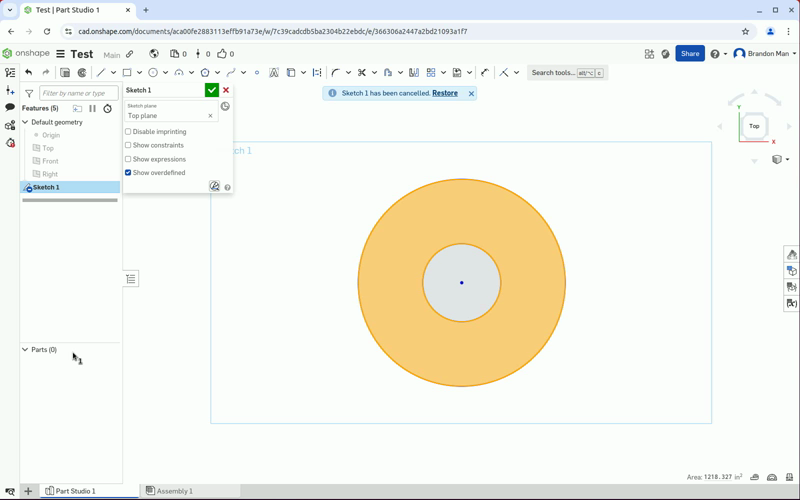
key(shift+y)
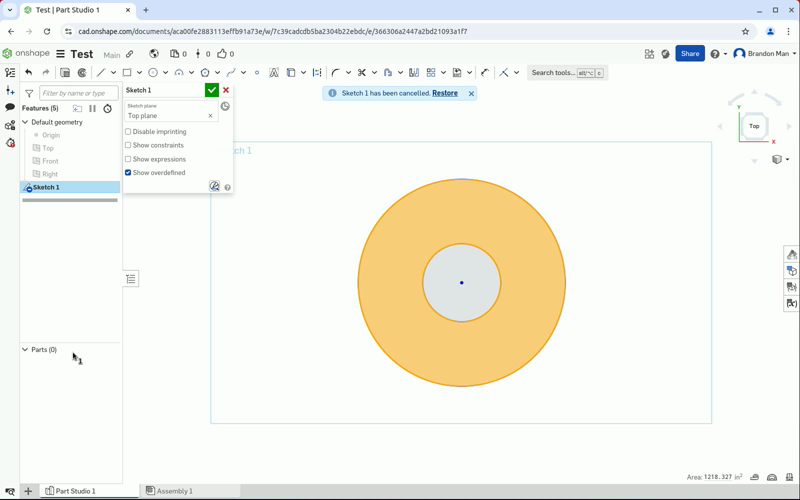
key(shift+e)
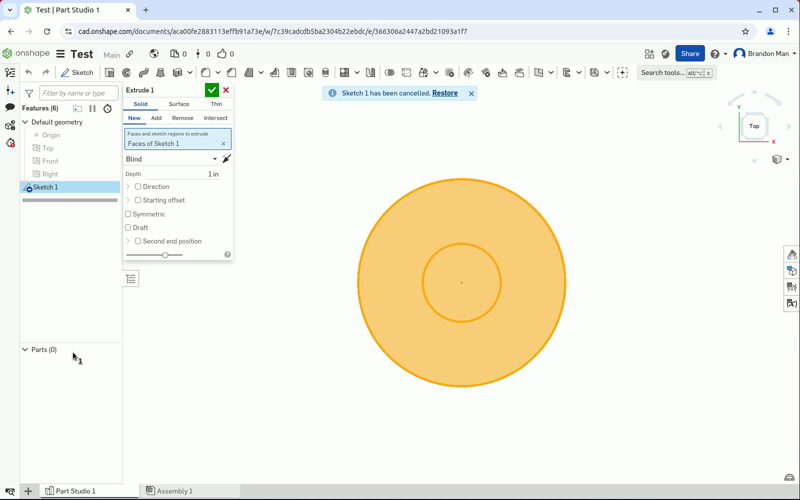
mouse_move(143, 106)
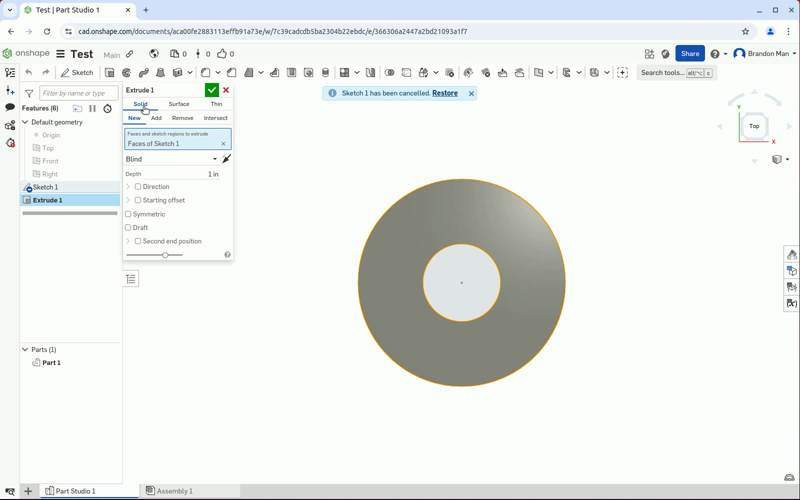
click(143, 106)
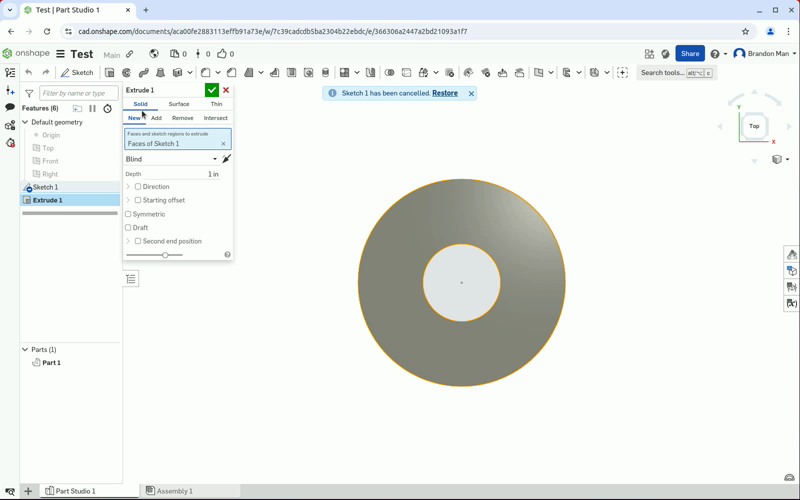
mouse_move(137, 120)
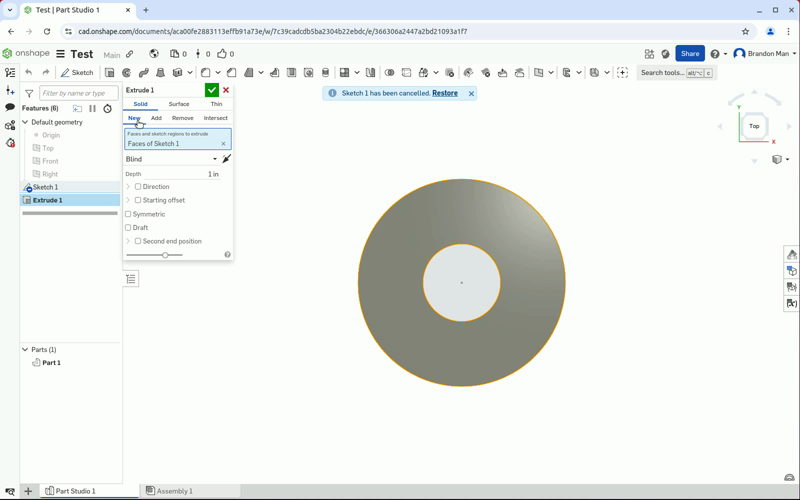
click(137, 120)
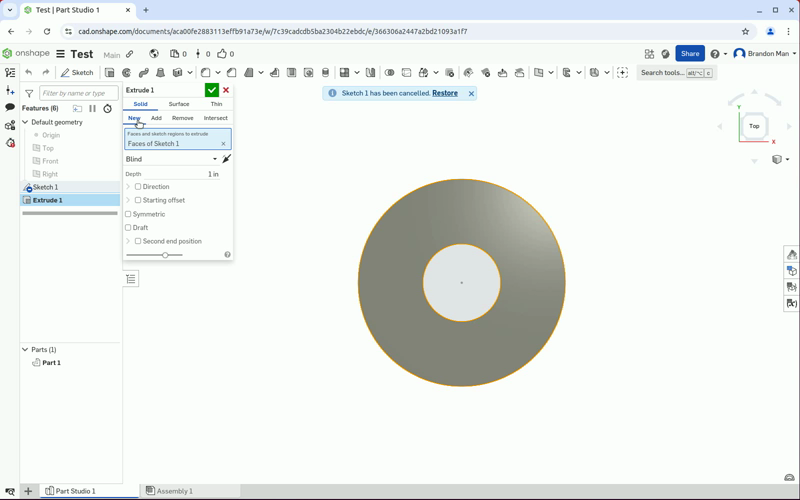
key(tab, 4)
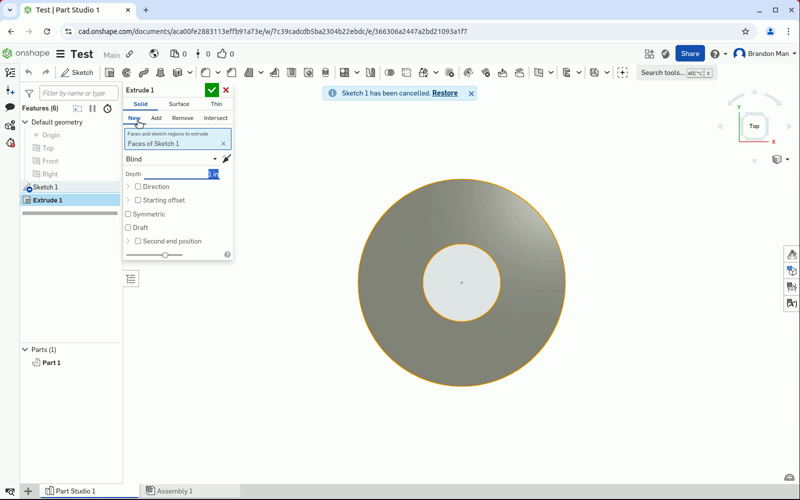
text(0.722)
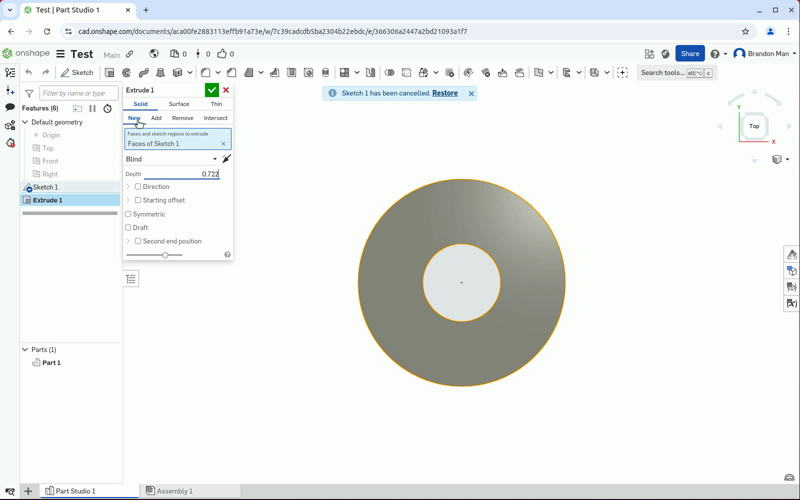
key(enter)
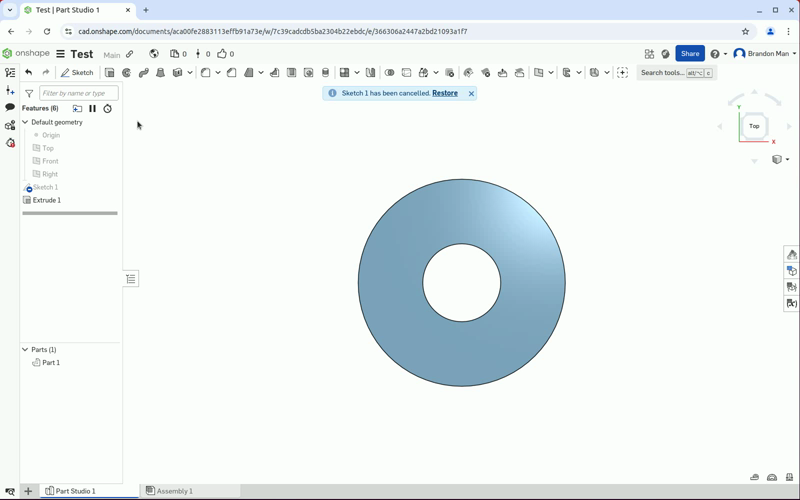
key(shift+h)
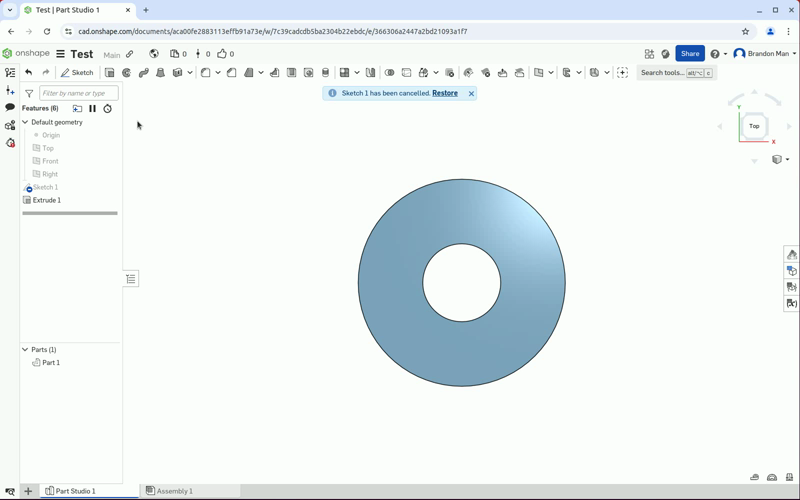
key(shift+h)
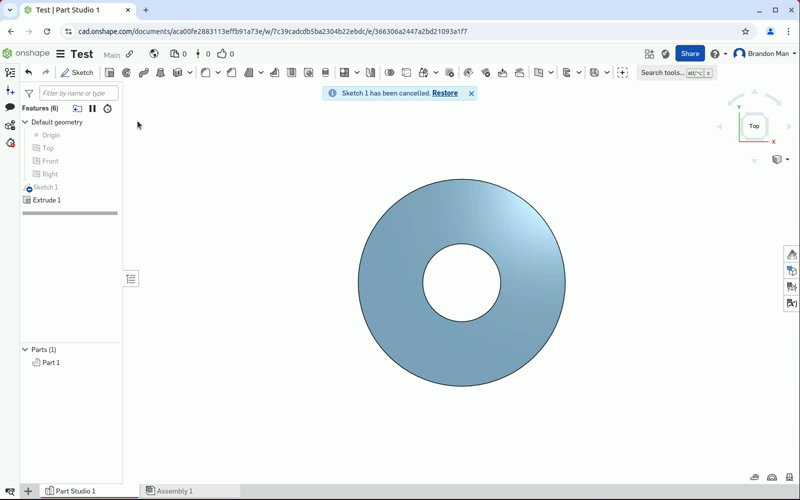
mouse_move(73, 189)
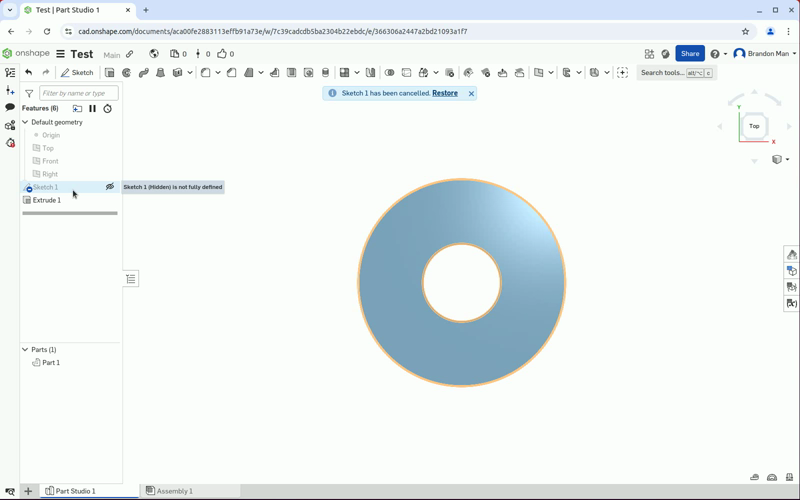
click(73, 189)
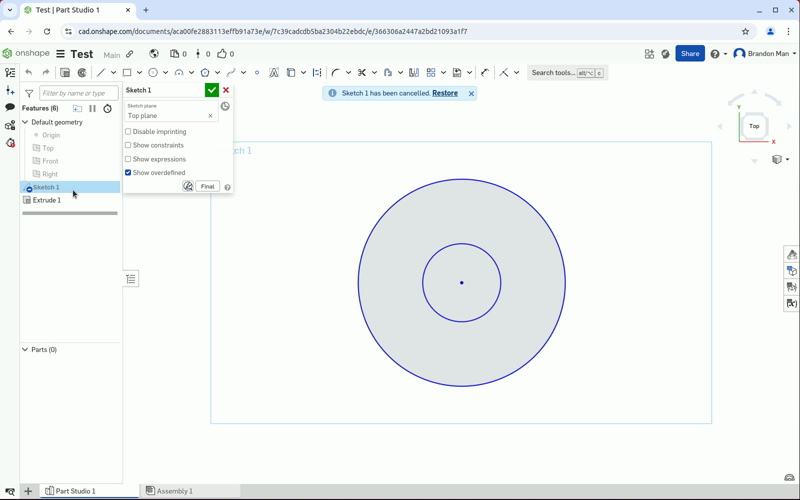
mouse_move(229, 92)
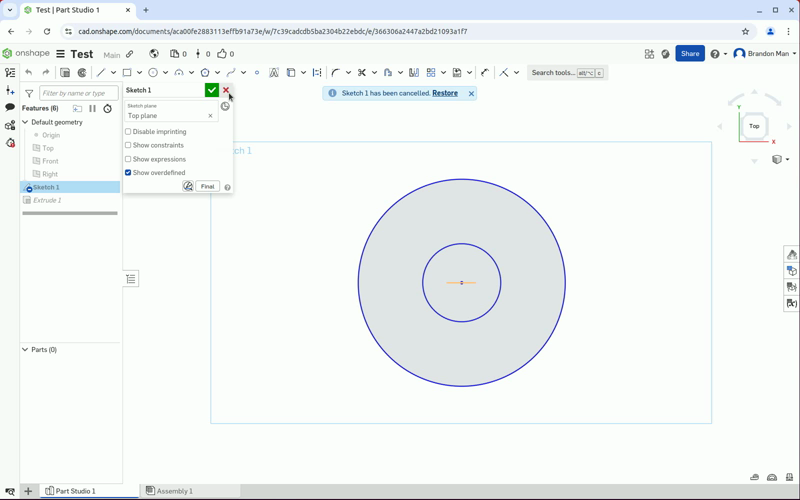
click(229, 92)
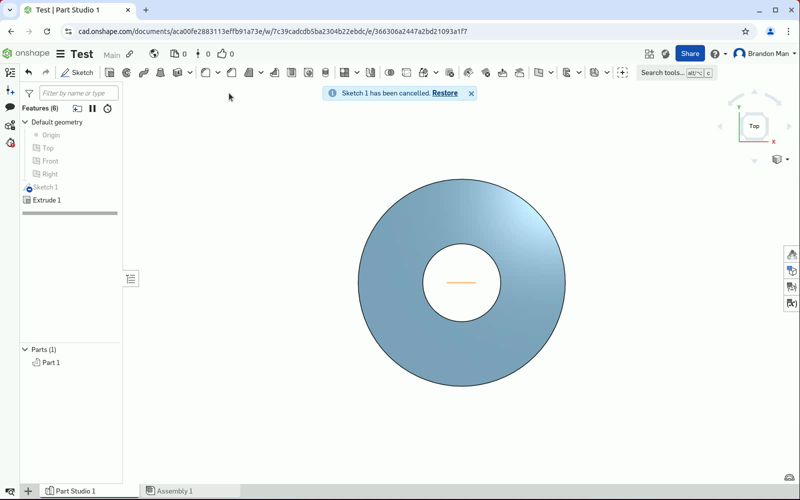
mouse_move(541, 75)
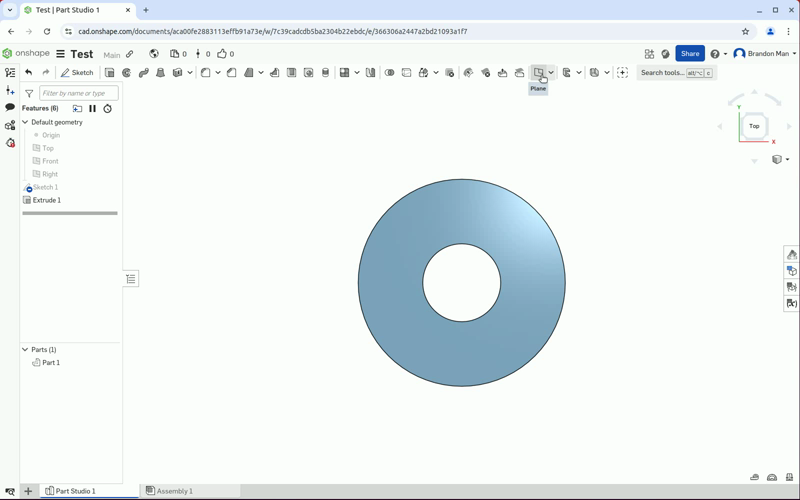
click(541, 75)
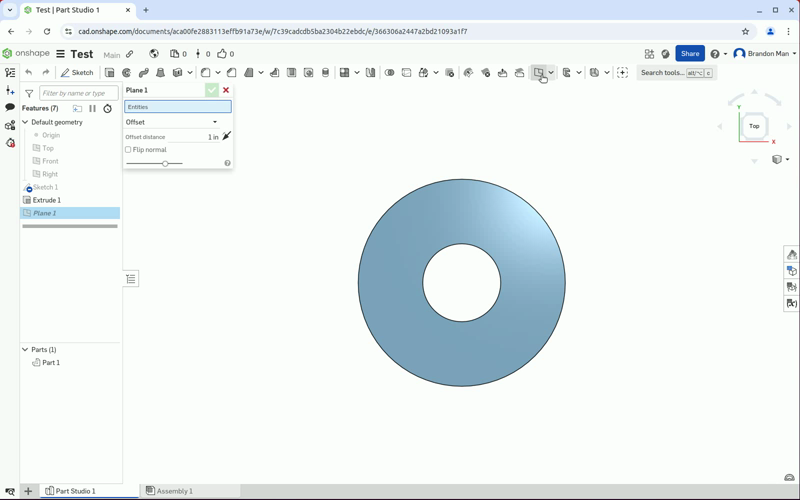
mouse_move(73, 150)
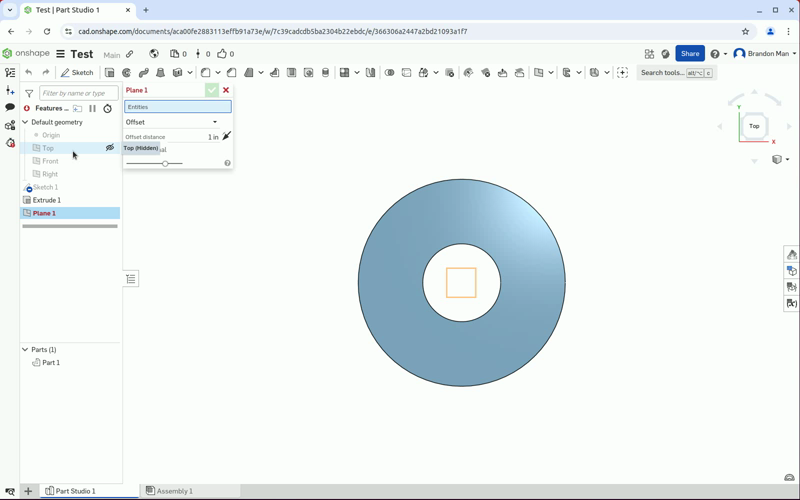
click(73, 150)
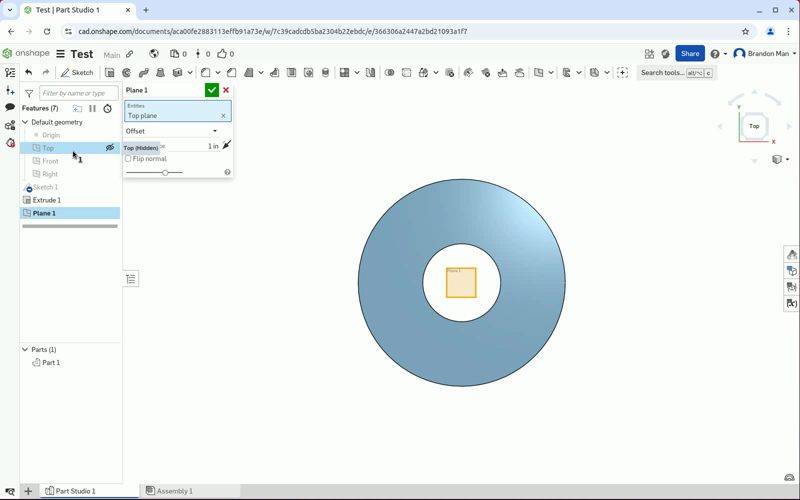
key(tab, 2)
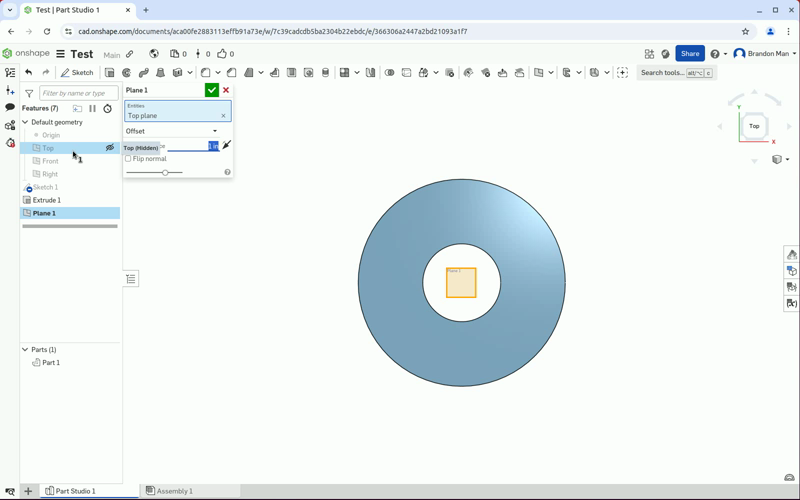
text(0.709)
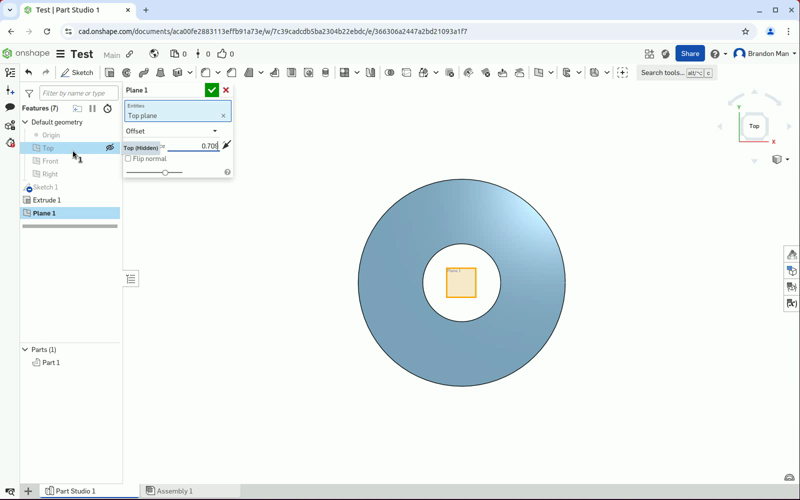
key(enter, 2)
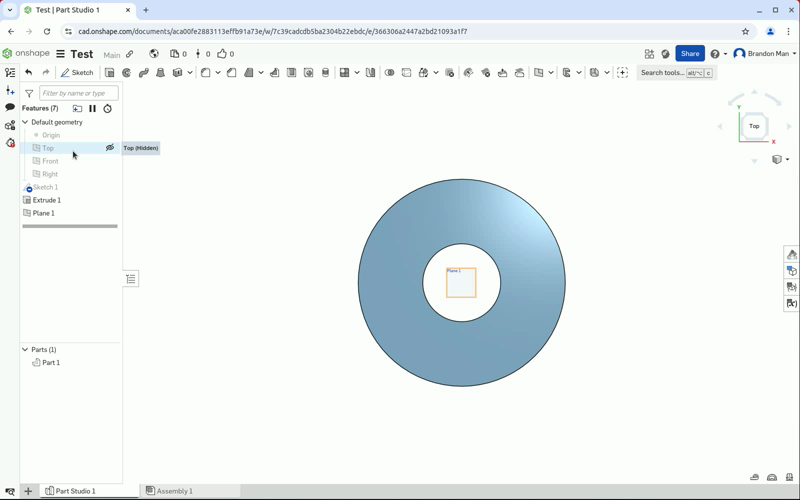
key(shift+s)
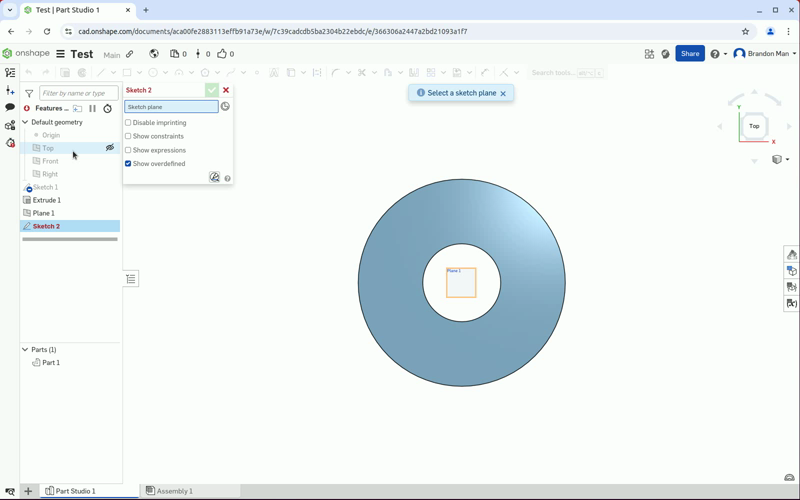
mouse_move(73, 215)
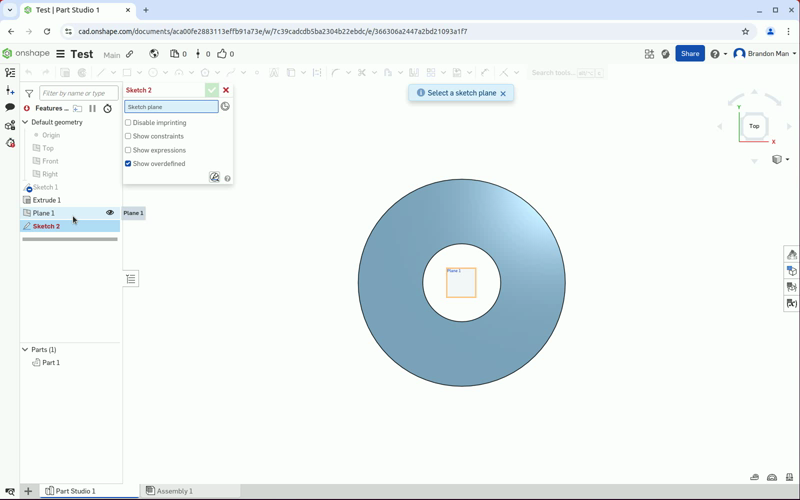
click(73, 215)
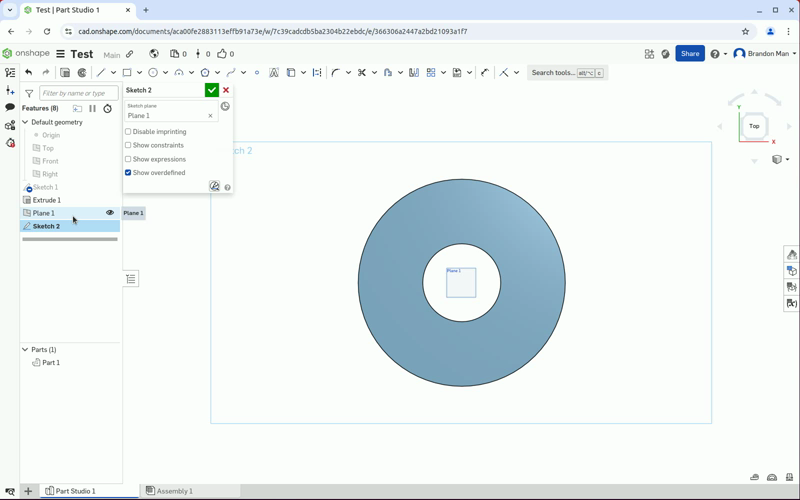
mouse_move(73, 352)
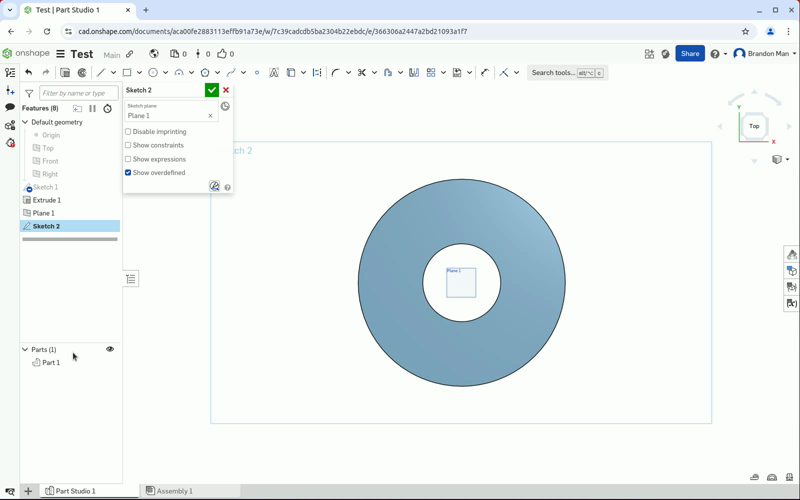
key(y)
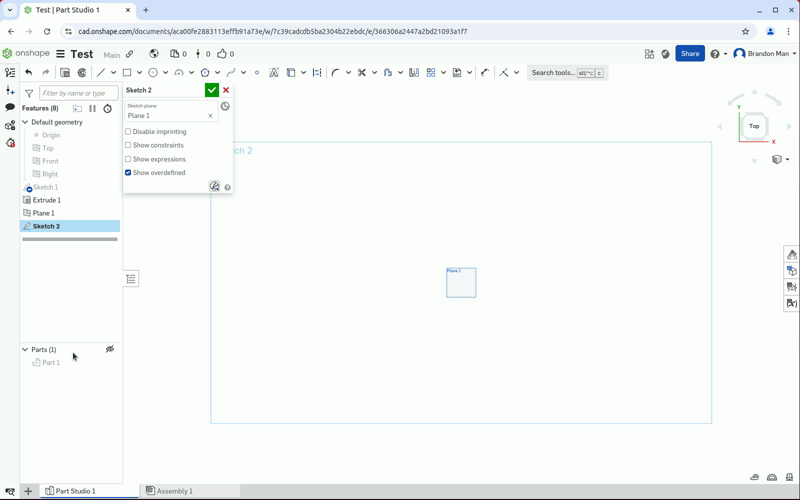
key(c)
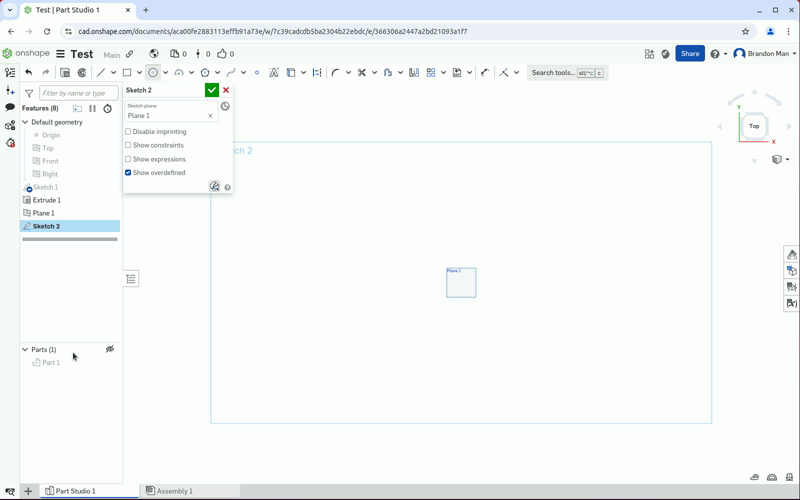
key_down(shift)
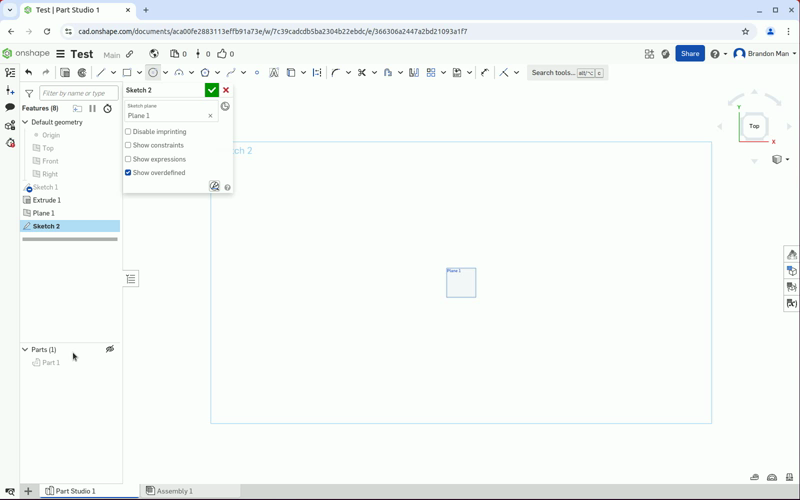
mouse_move(461, 282)
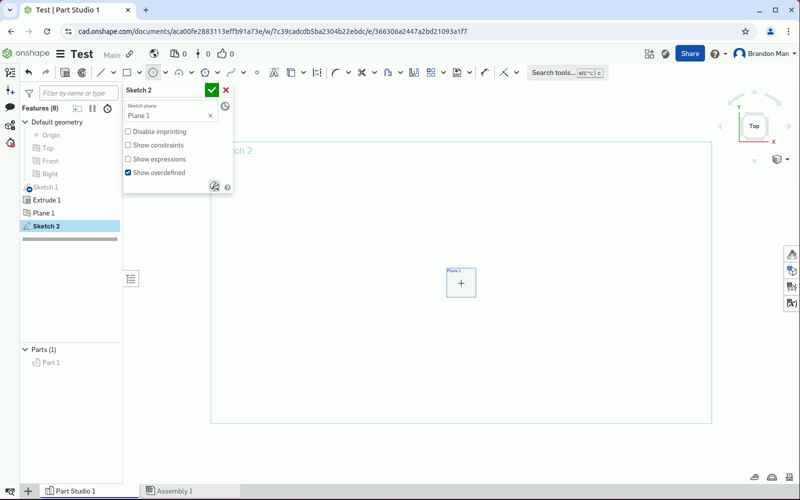
click(461, 282)
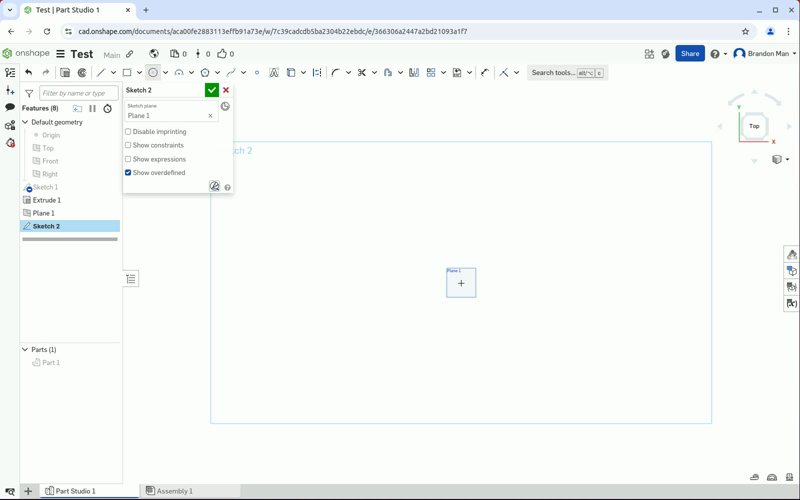
key_up(shift)
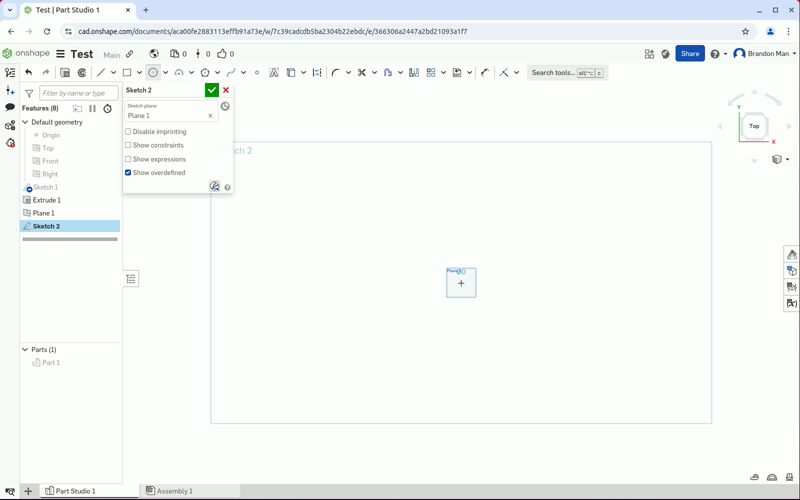
mouse_move(504, 282)
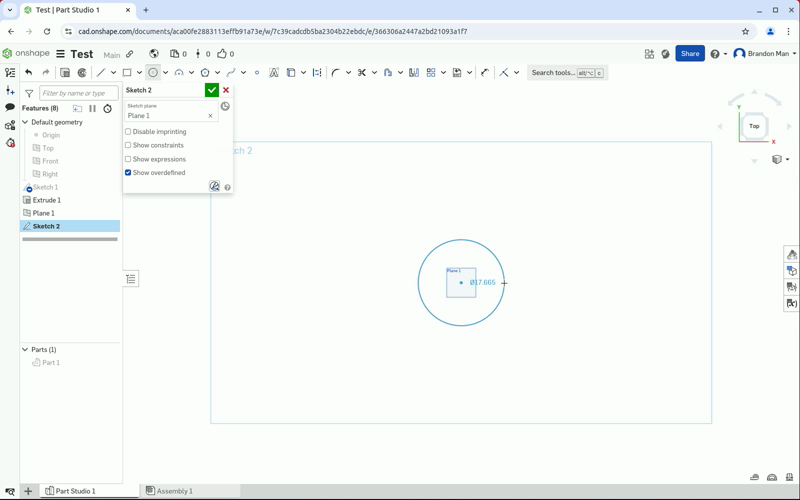
click(504, 282)
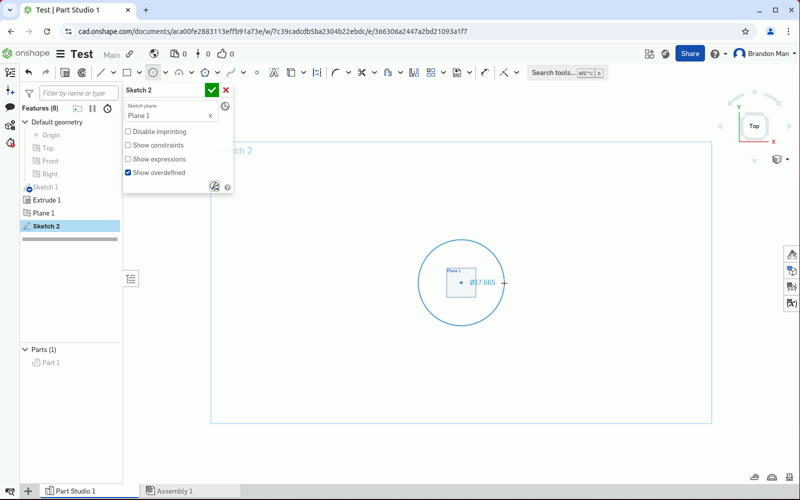
key(esc)
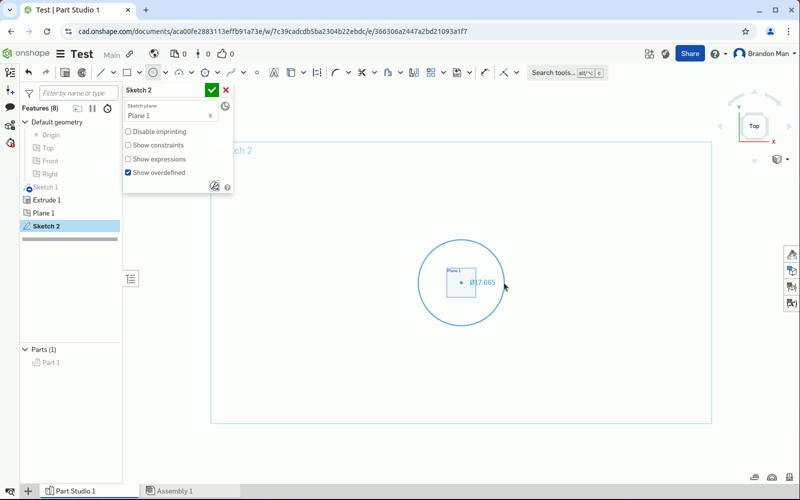
key(c)
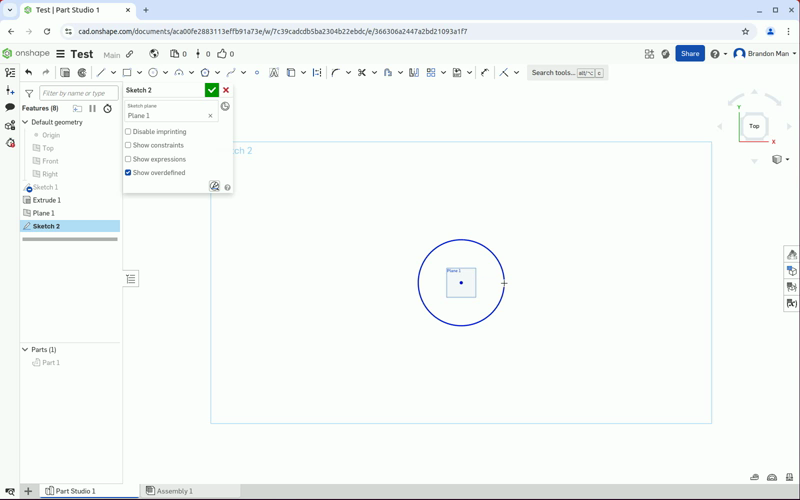
key_down(shift)
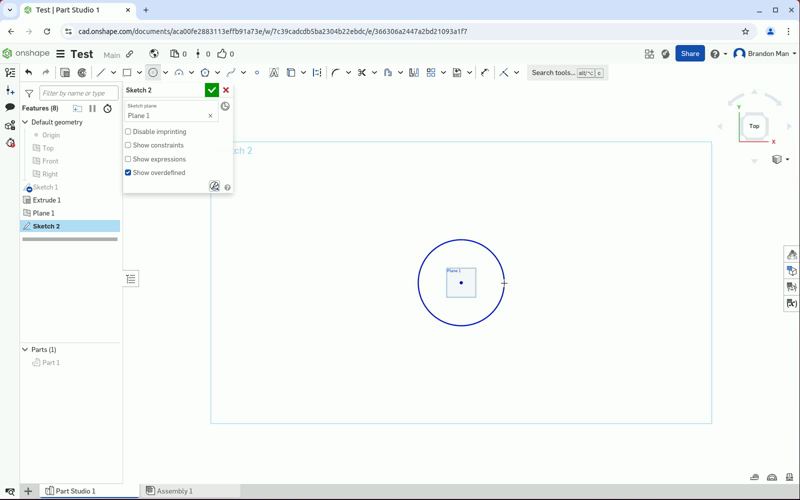
mouse_move(461, 282)
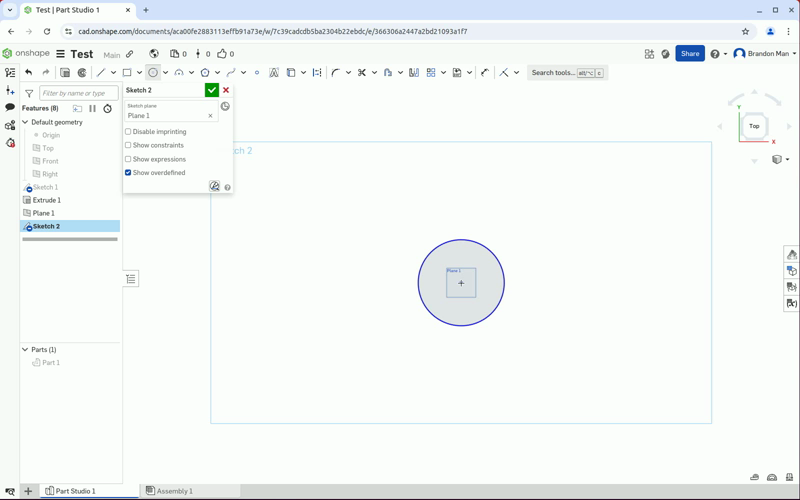
click(461, 282)
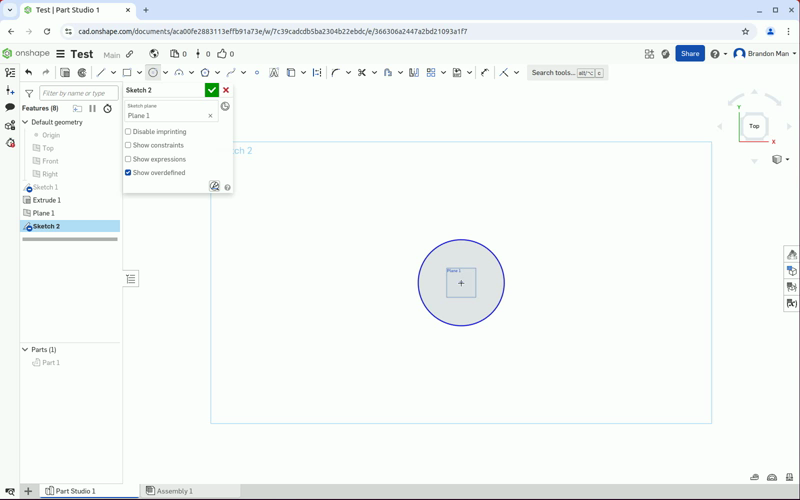
key_up(shift)
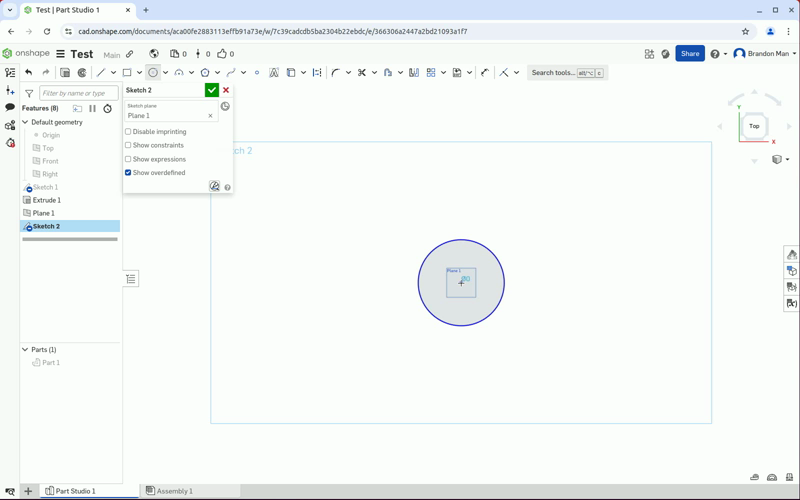
mouse_move(499, 282)
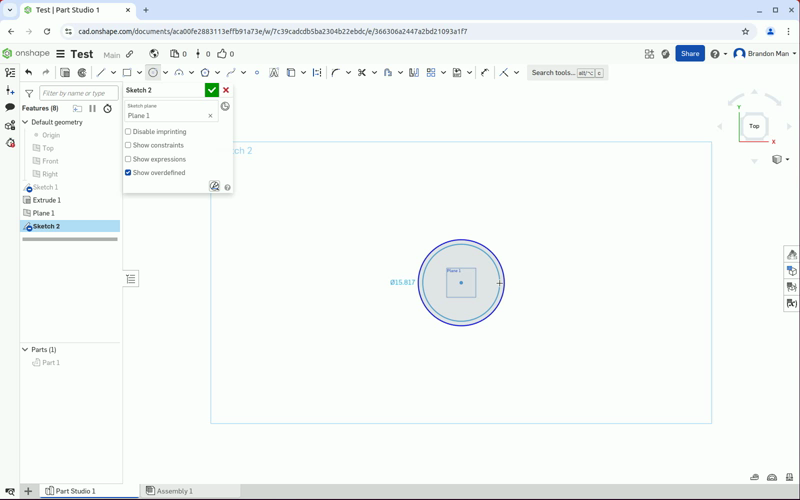
click(499, 282)
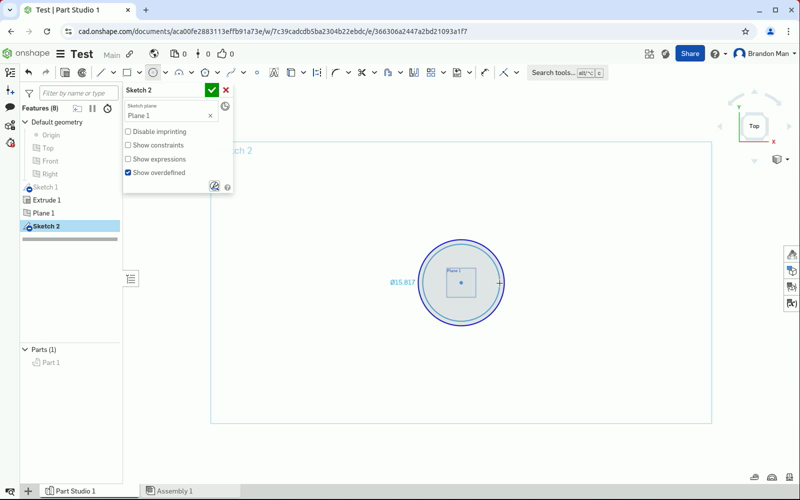
key(esc)
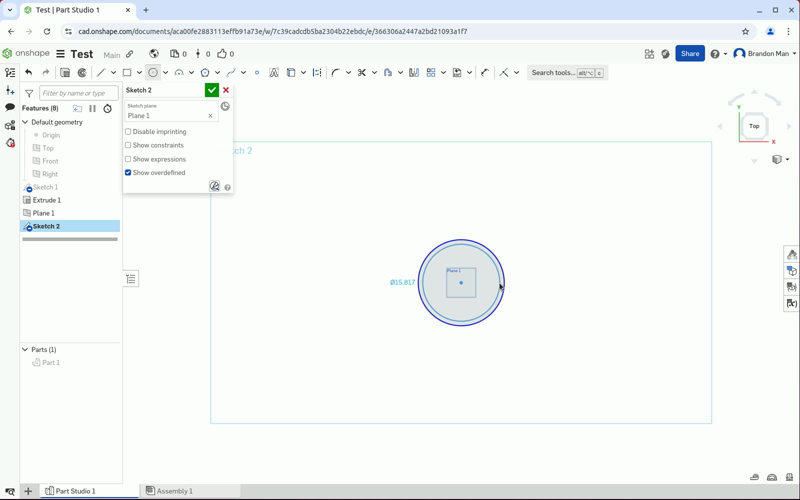
mouse_move(462, 322)
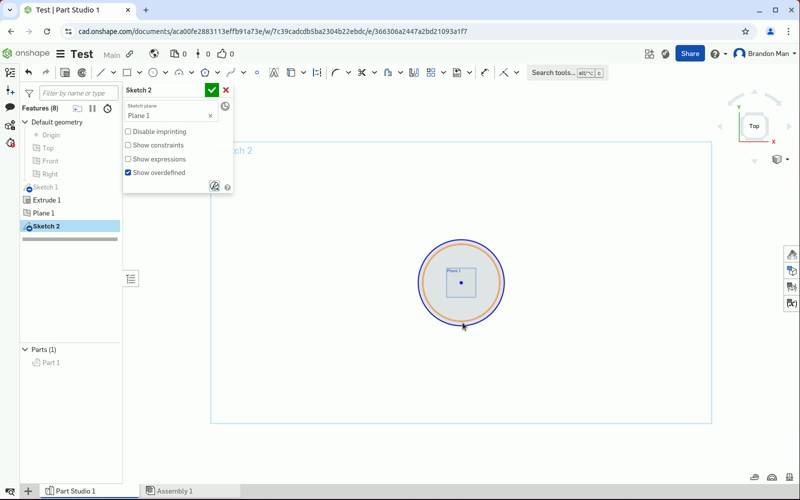
scroll(6)
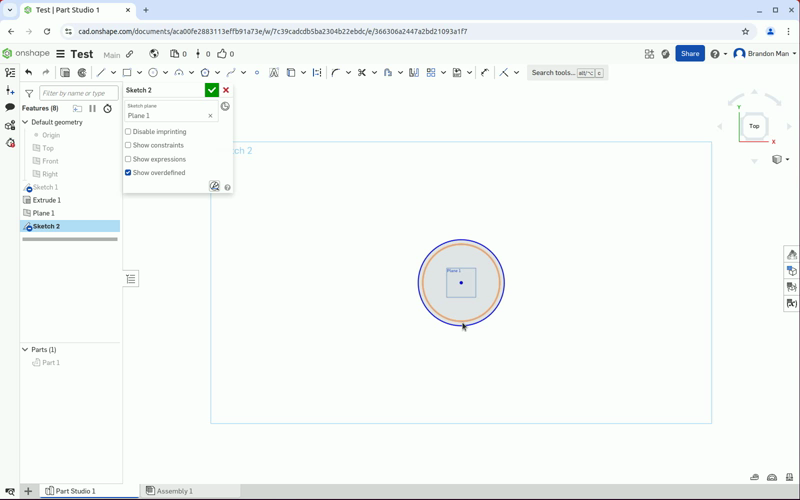
scroll(6)
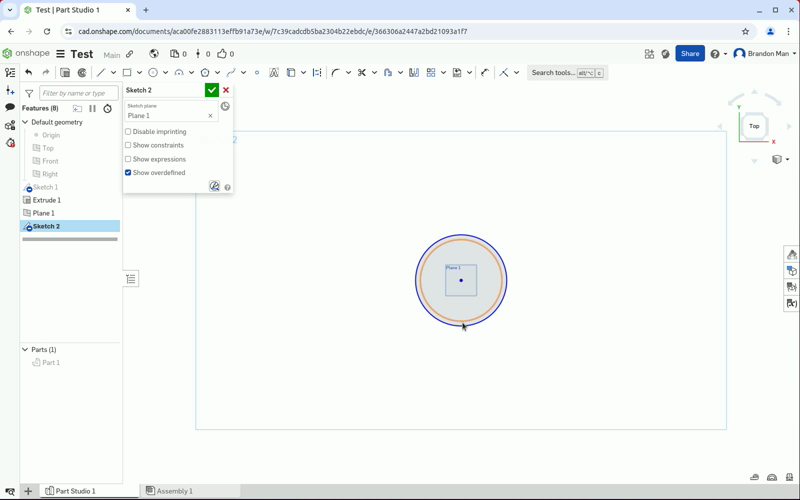
scroll(6)
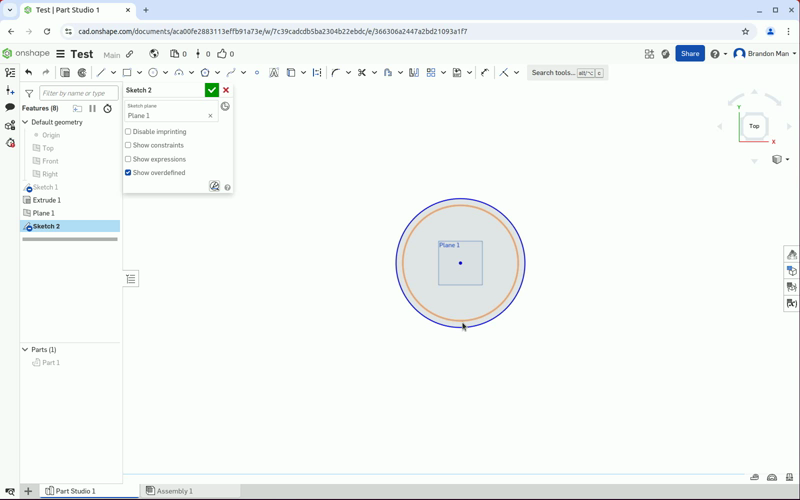
scroll(6)
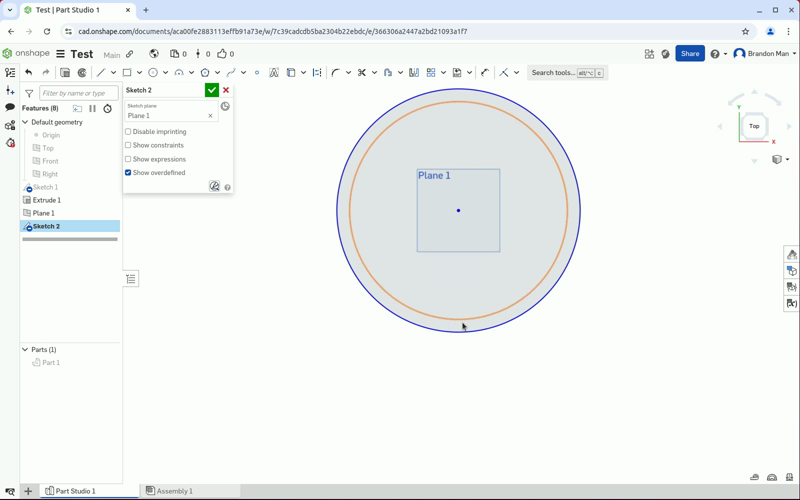
scroll(6)
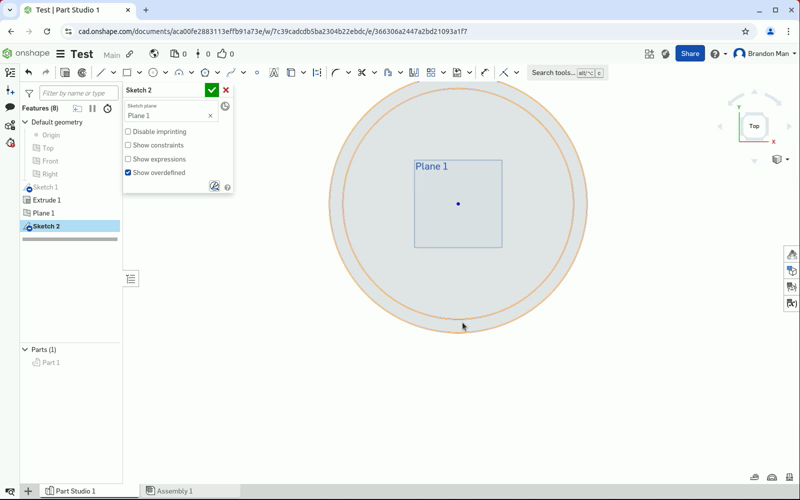
scroll(6)
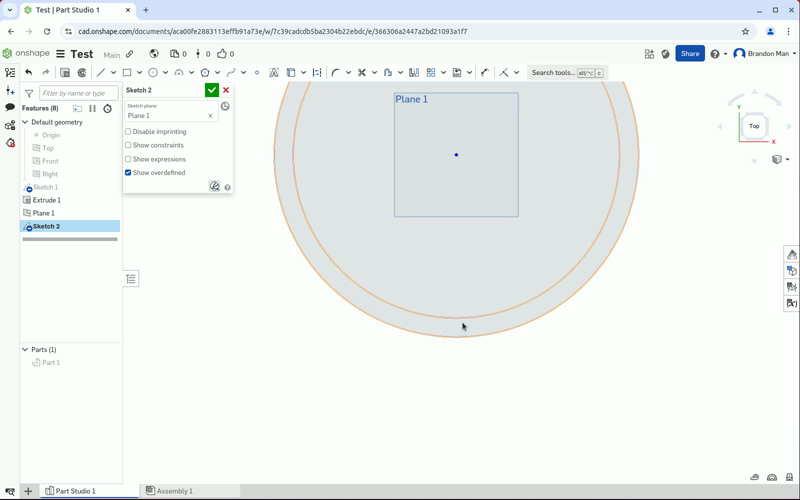
scroll(6)
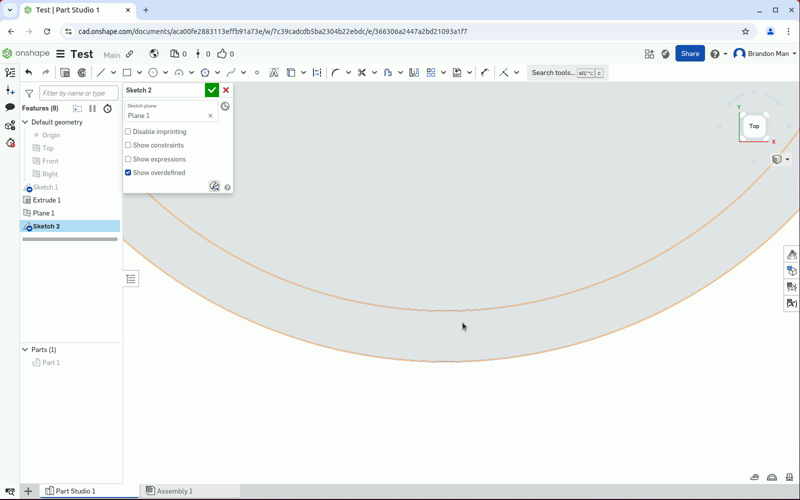
click(462, 322)
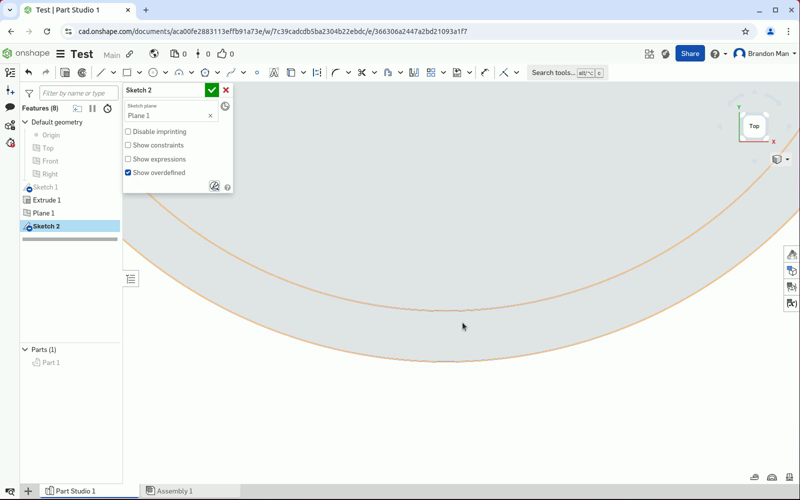
scroll(-6)
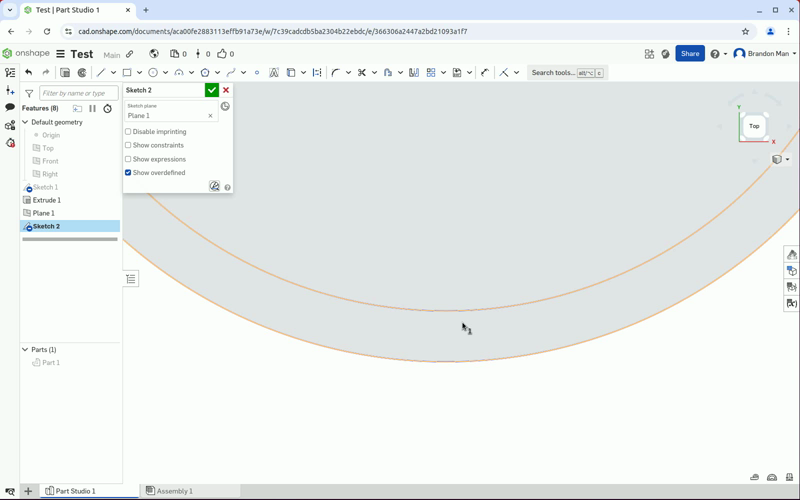
scroll(-6)
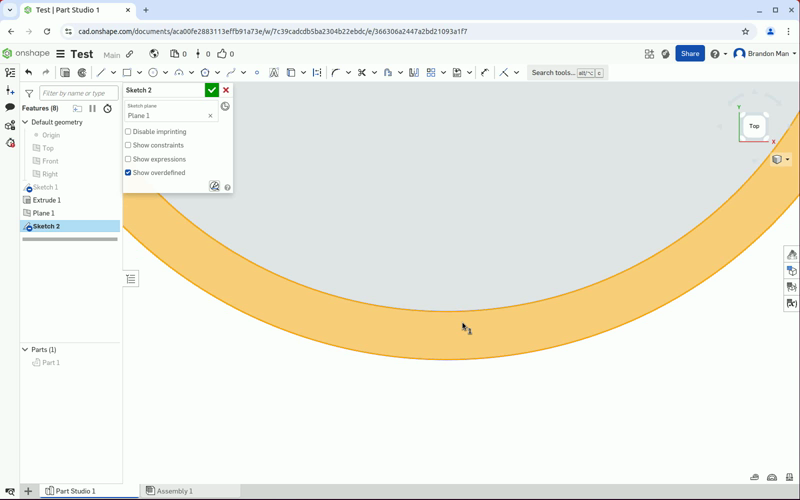
scroll(-6)
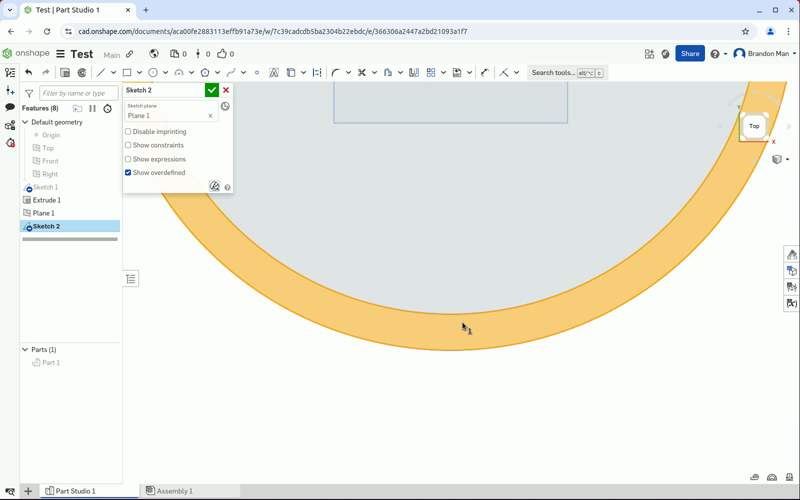
scroll(-6)
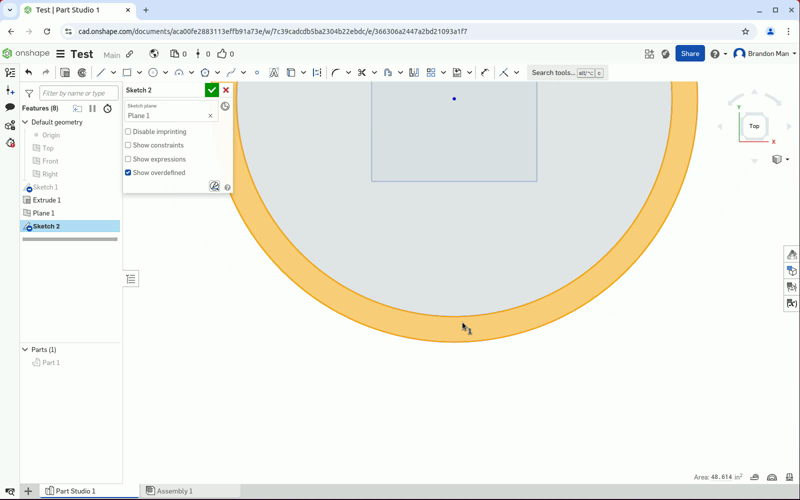
scroll(-6)
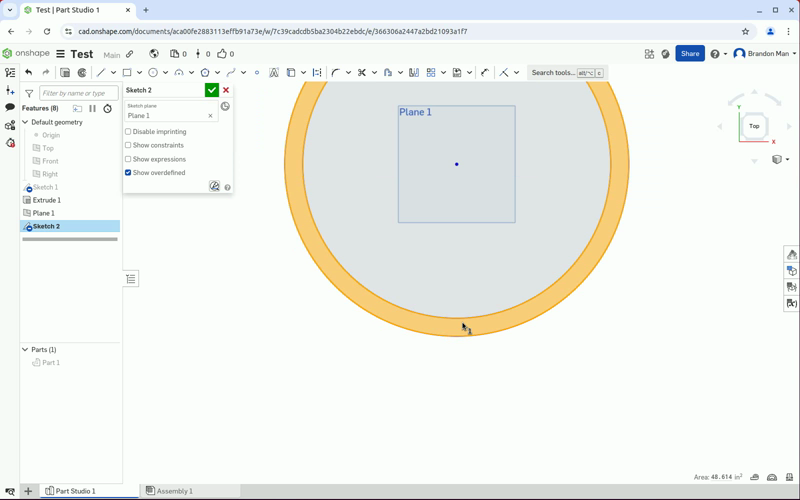
scroll(-6)
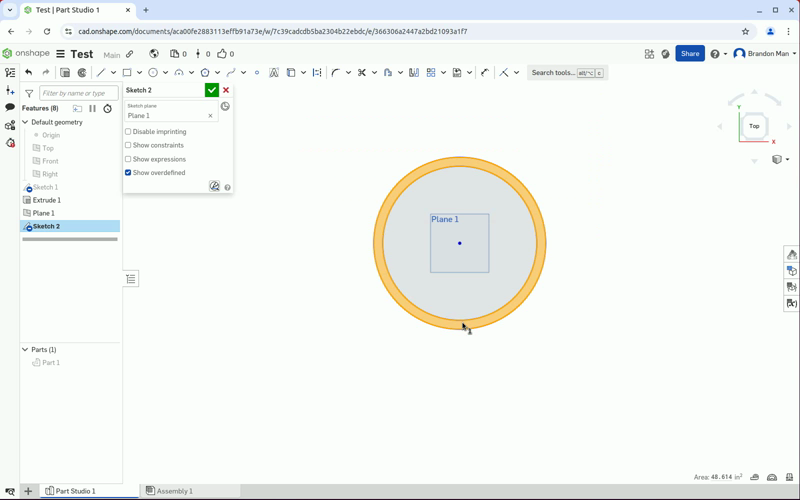
scroll(-6)
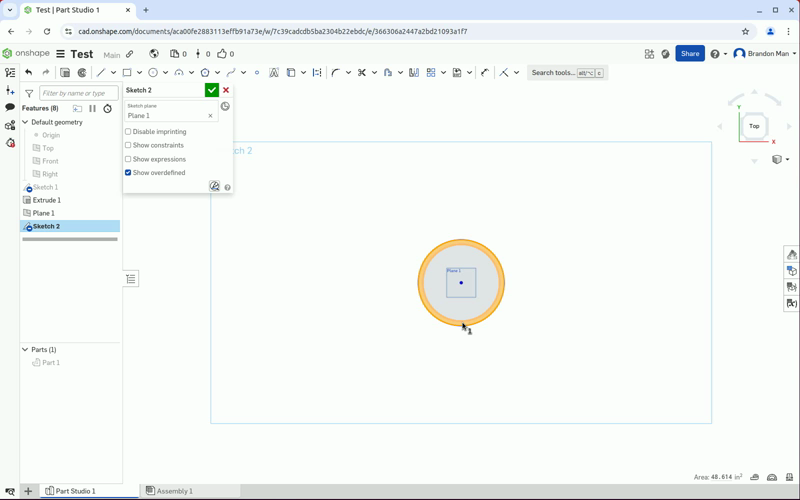
mouse_move(73, 352)
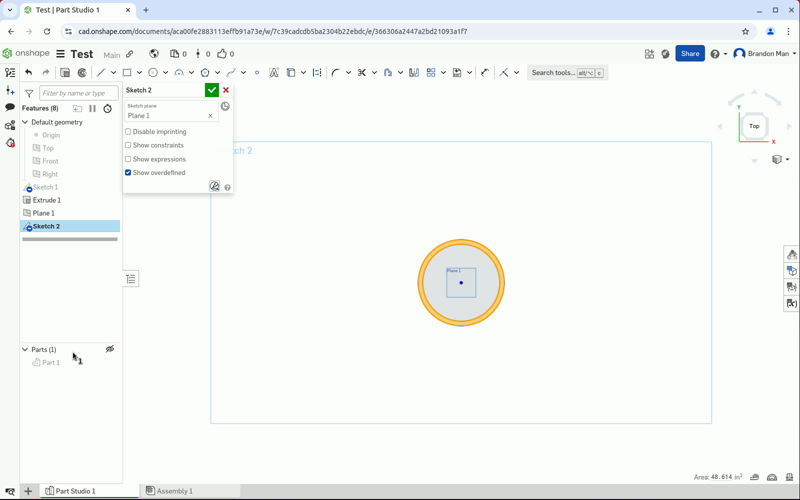
key(shift+y)
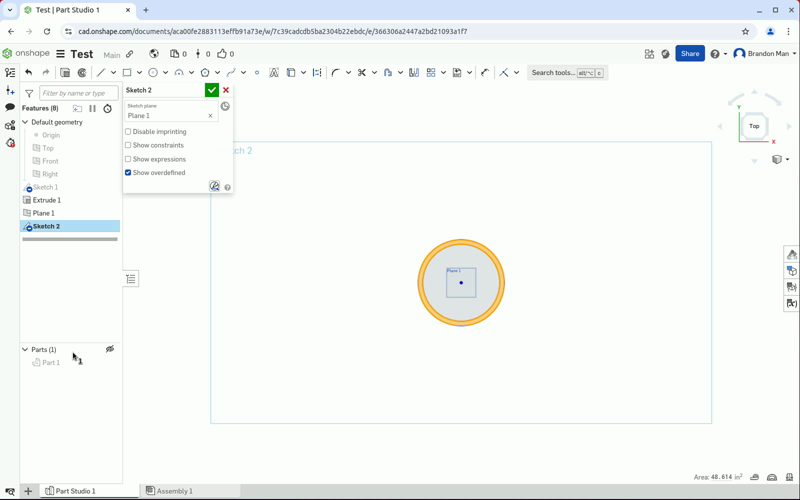
key(shift+e)
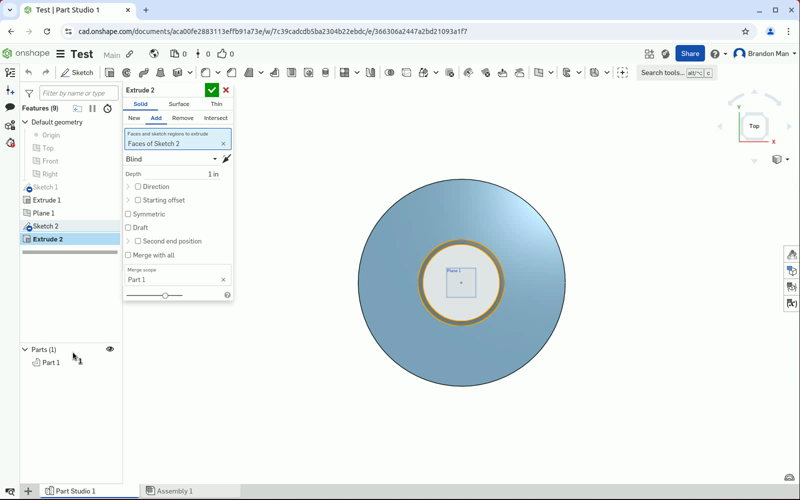
mouse_move(143, 106)
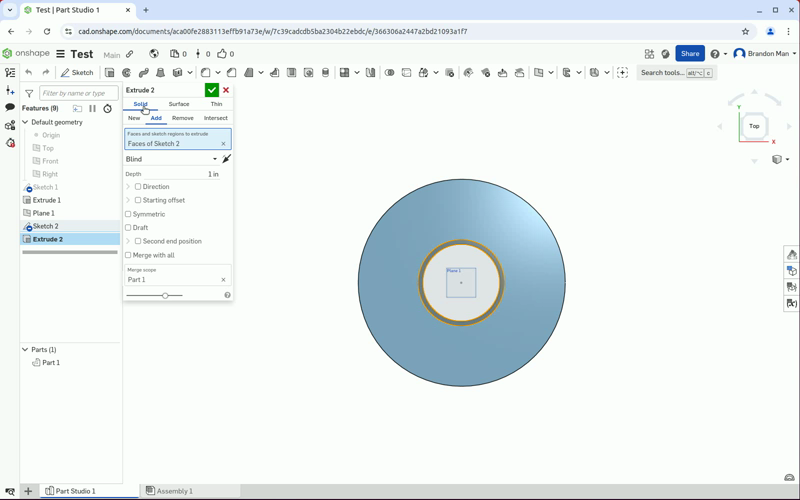
click(143, 106)
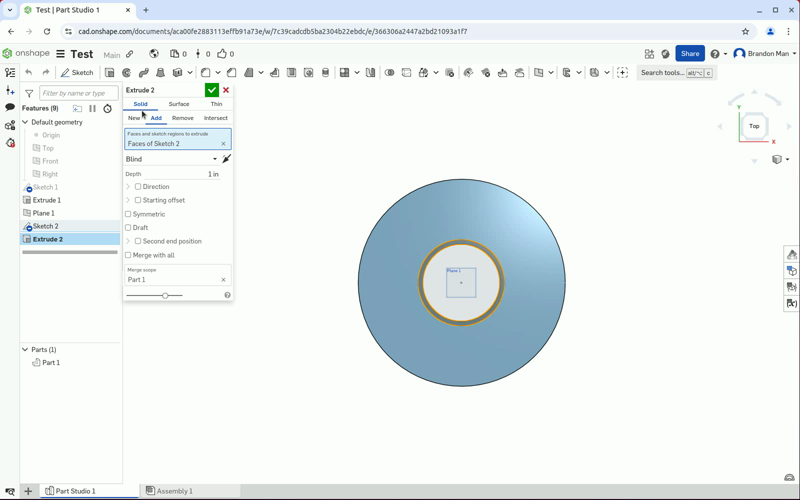
mouse_move(137, 120)
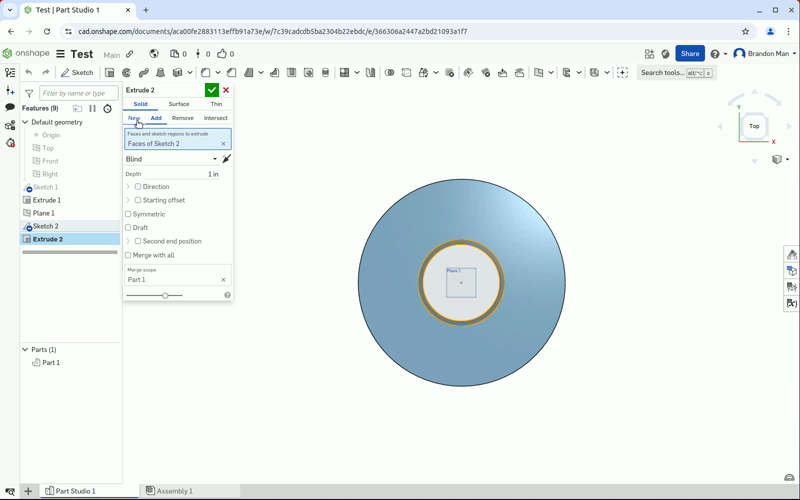
click(137, 120)
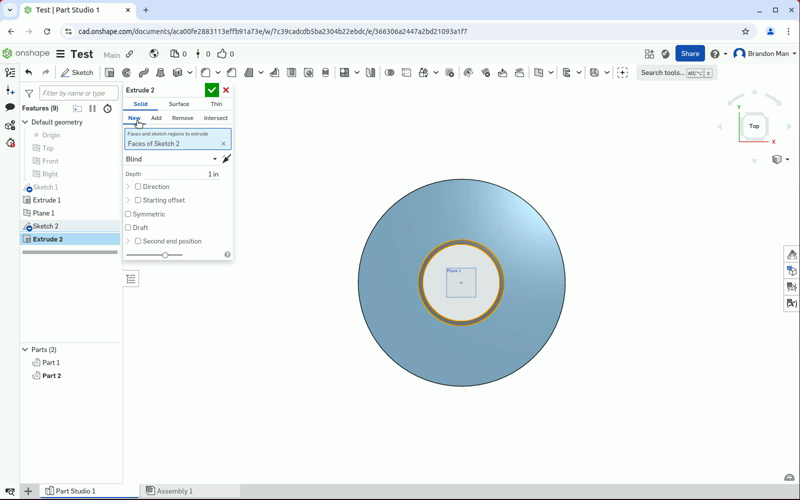
key(tab, 4)
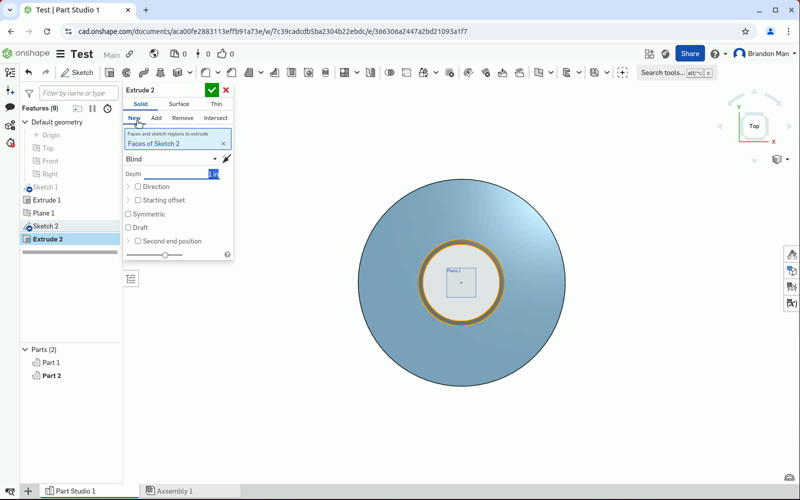
text(22.386)
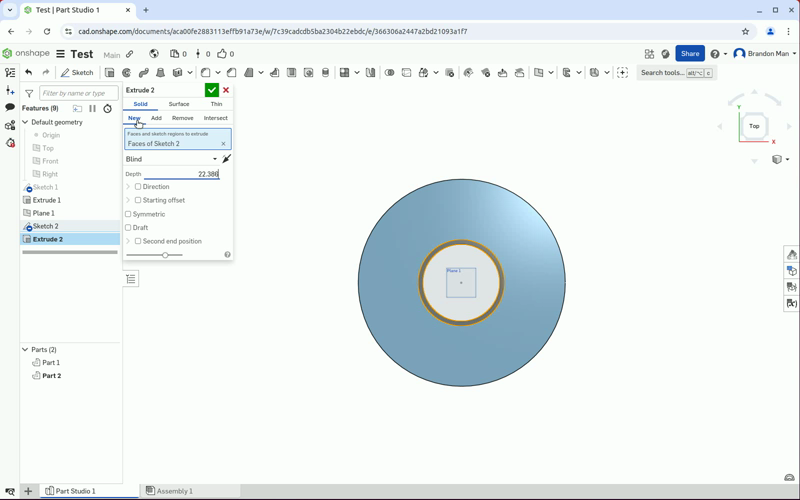
key(enter)
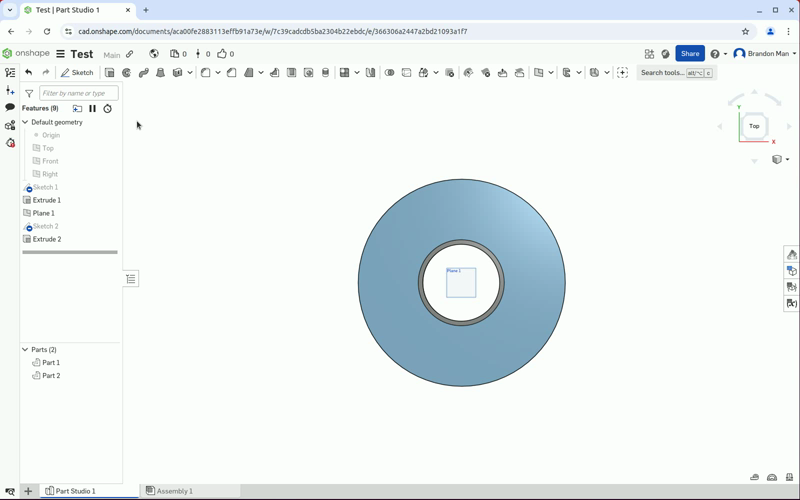
key(shift+h)
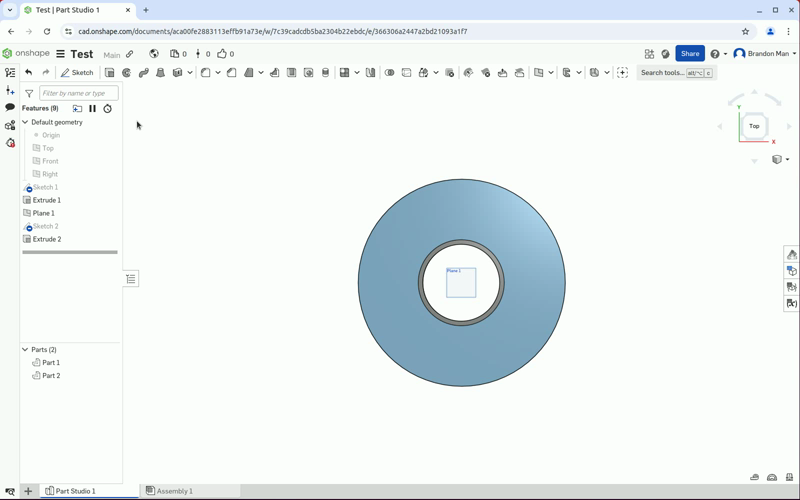
key(shift+h)
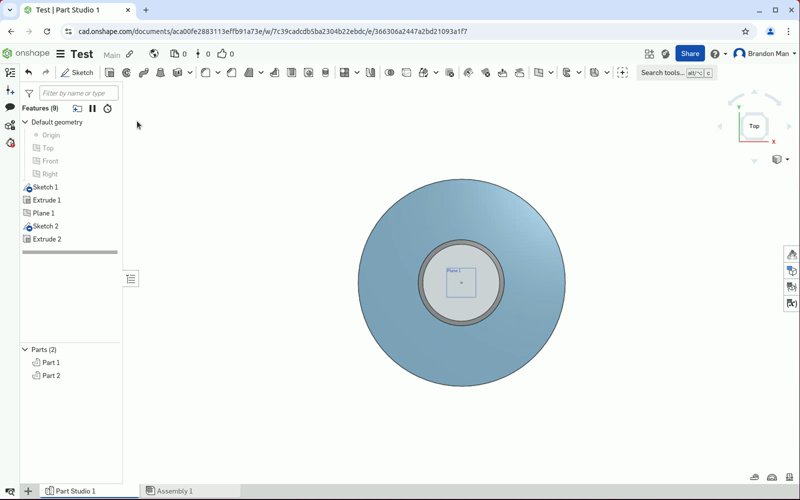
key(shift+7)
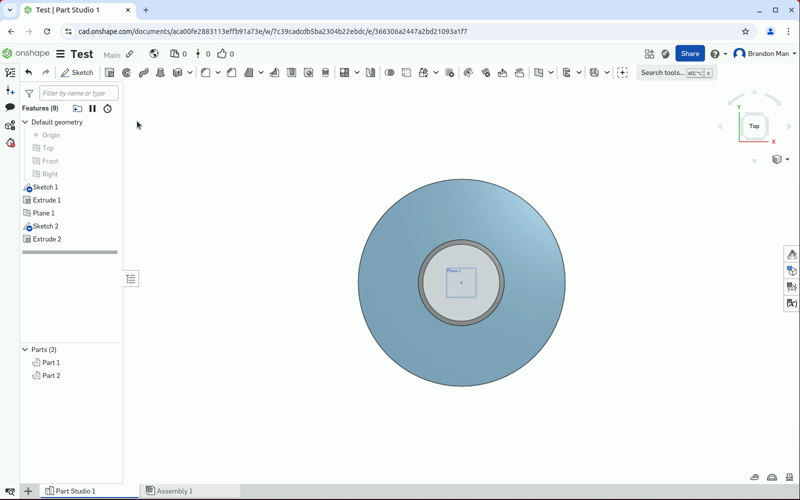
key(up, 3)
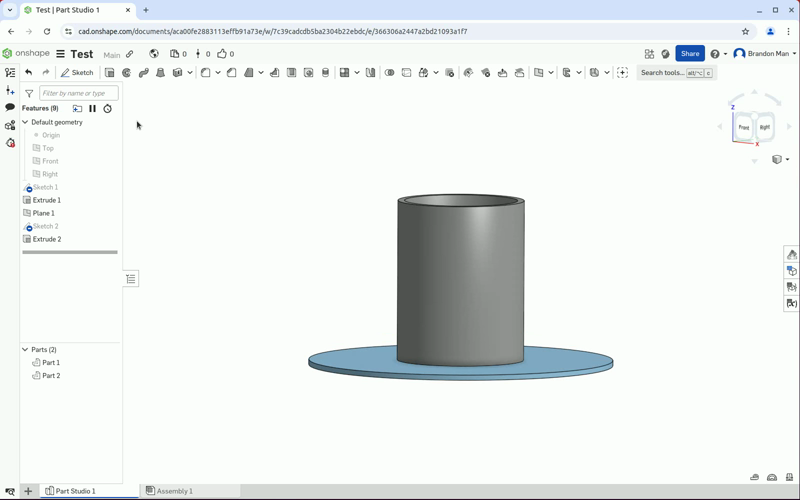
key(left, 3)
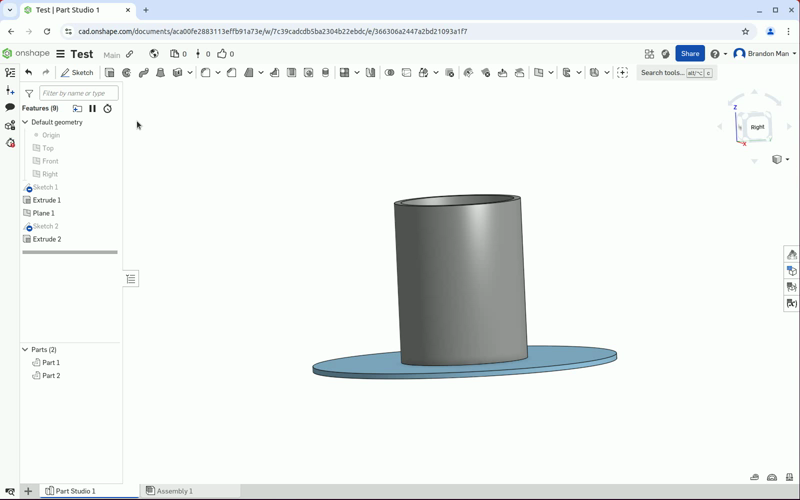
key(right, 3)
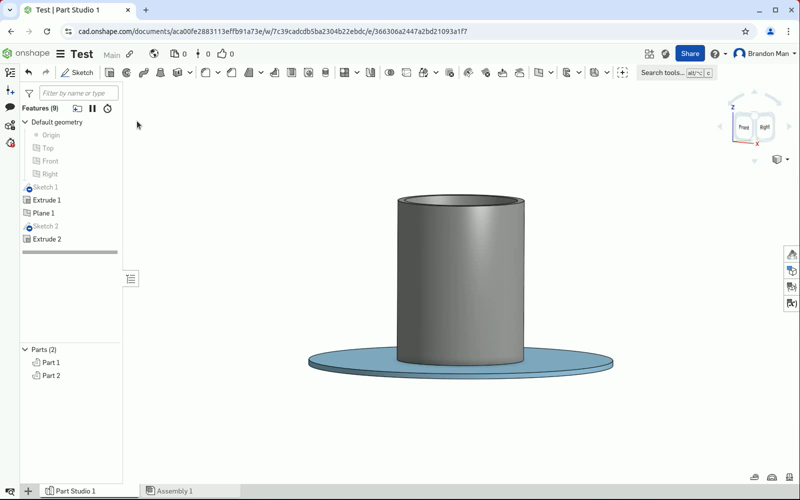
key(down, 3)
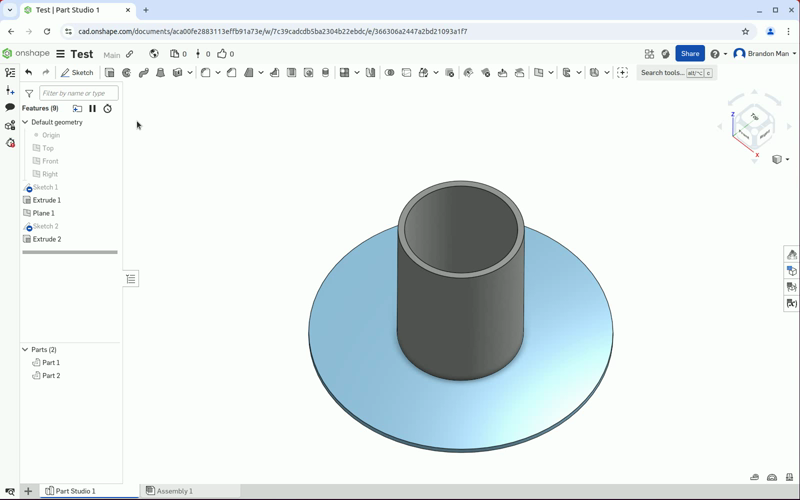
mouse_move(73, 189)
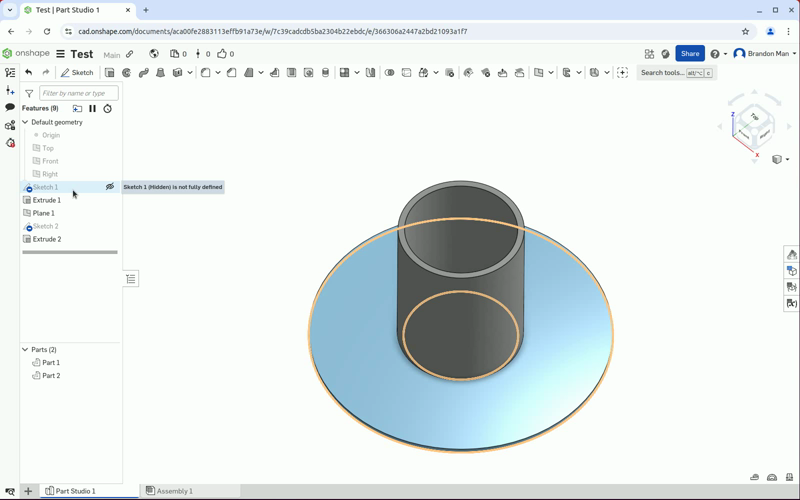
click(73, 189)